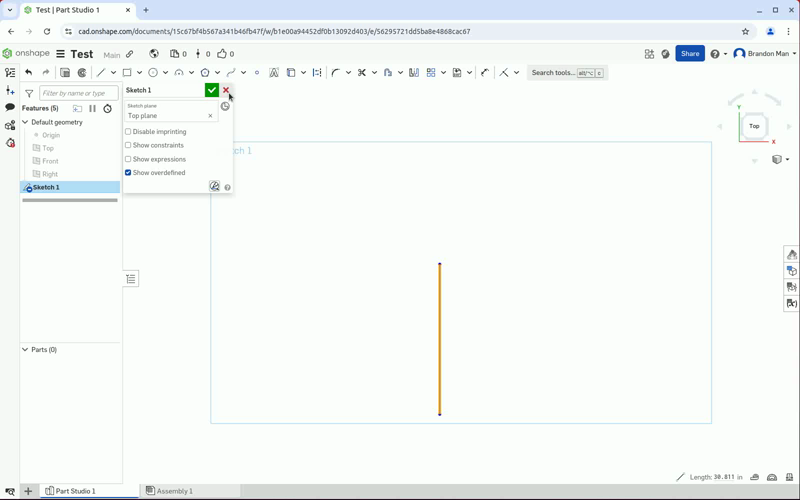
key(shift+h)
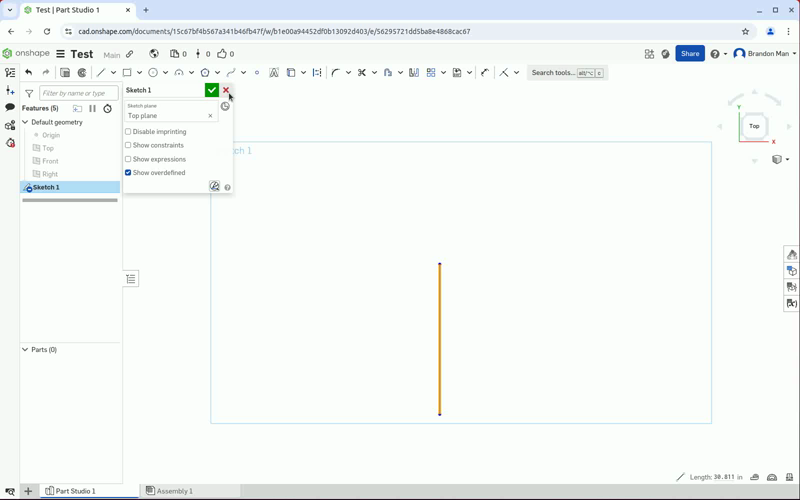
key(shift+s)
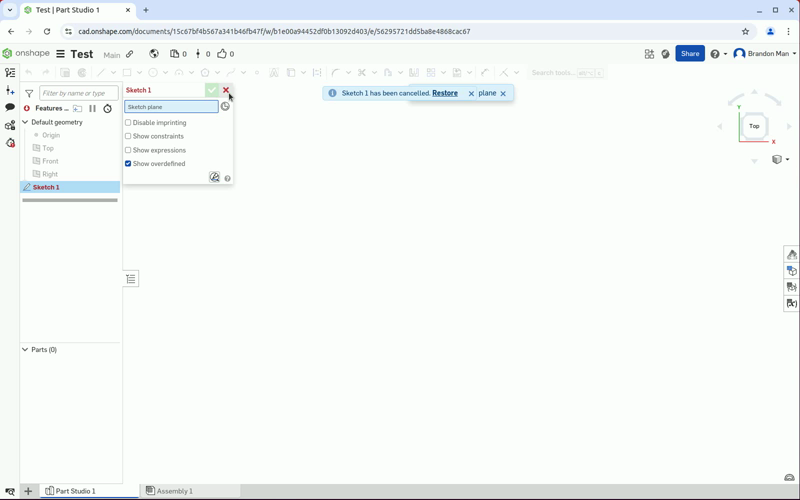
mouse_move(73, 150)
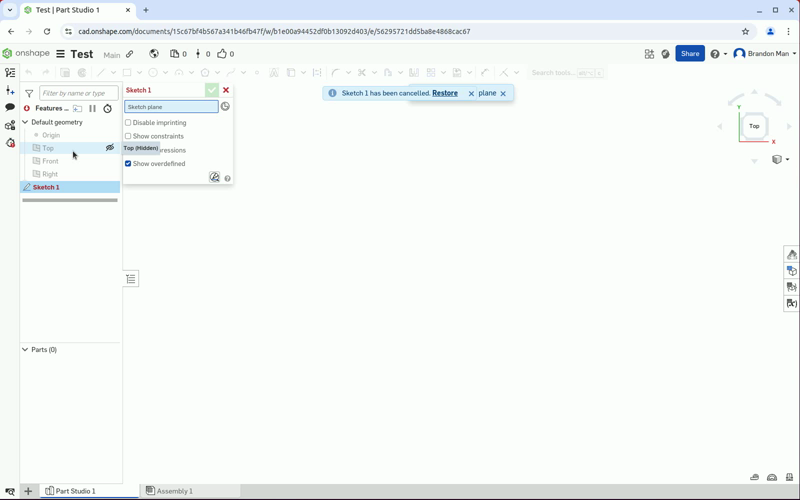
click(73, 150)
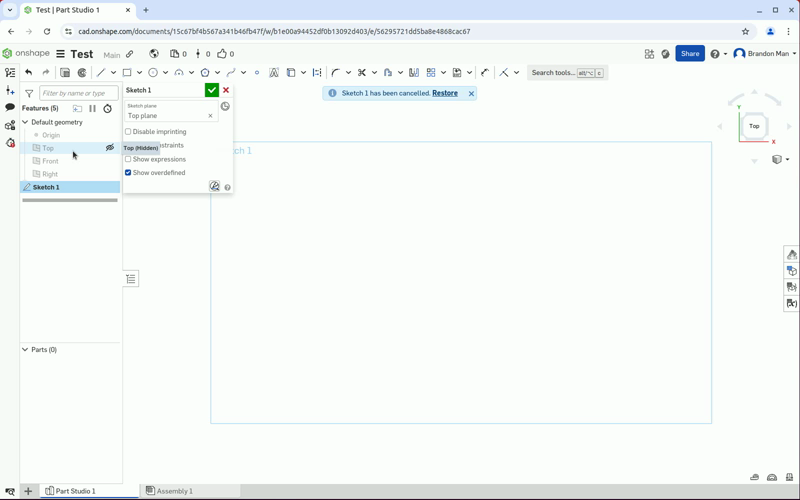
mouse_move(73, 352)
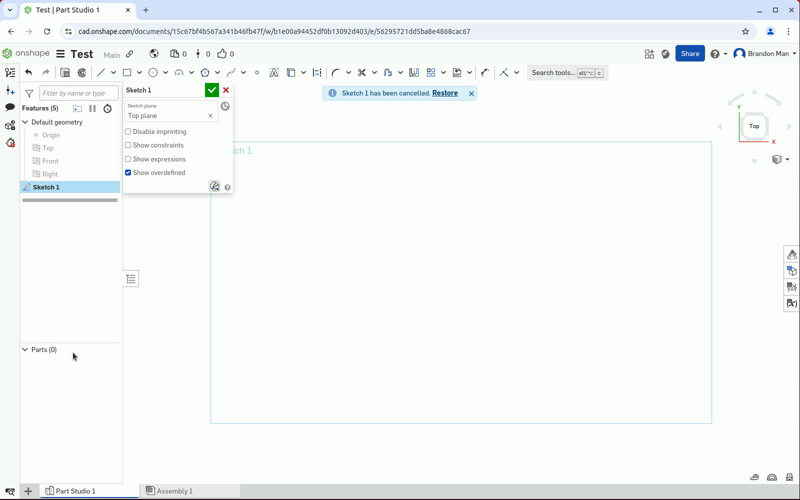
key(y)
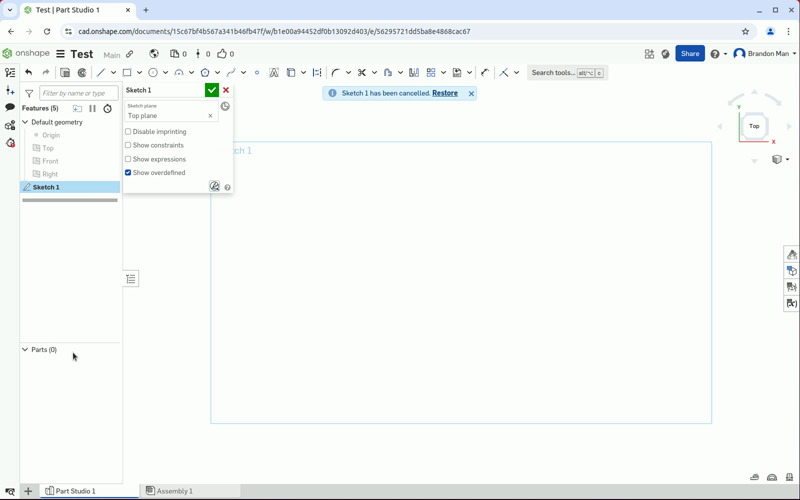
key(l)
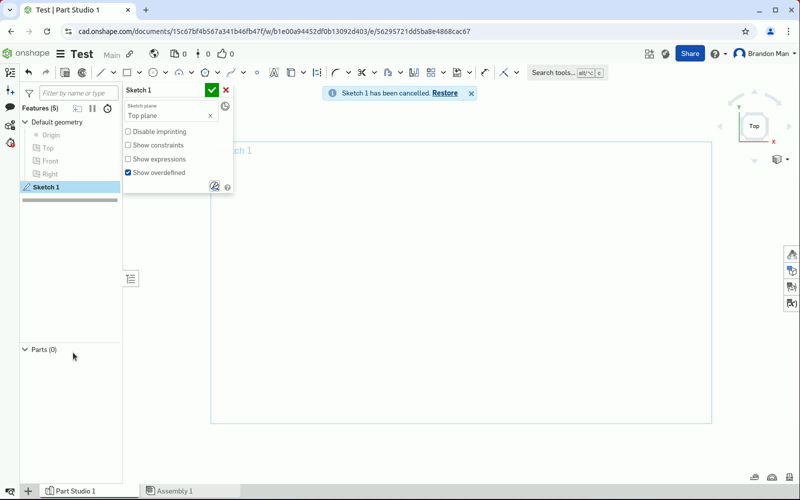
key_down(shift)
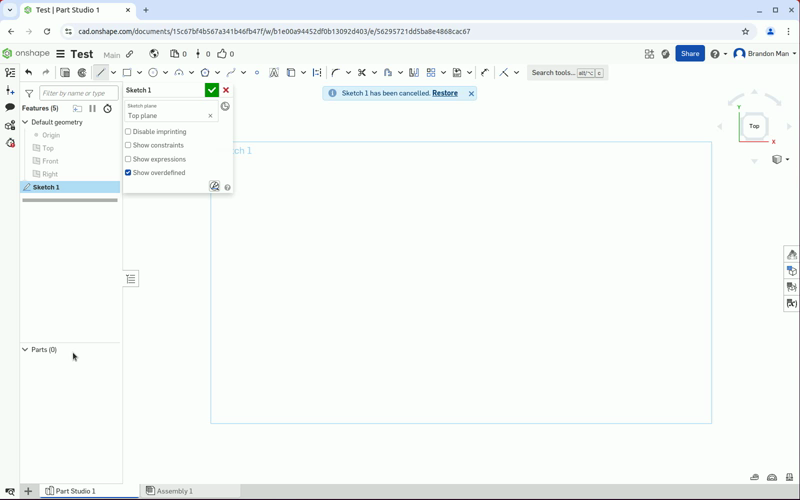
mouse_move(348, 343)
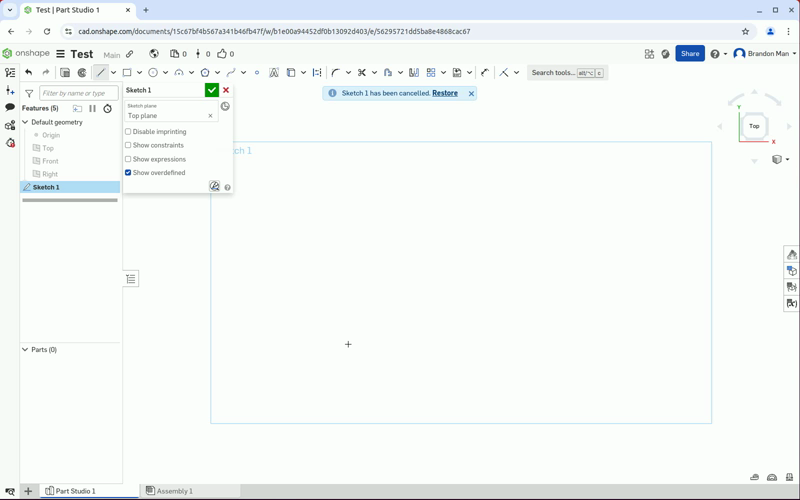
click(348, 343)
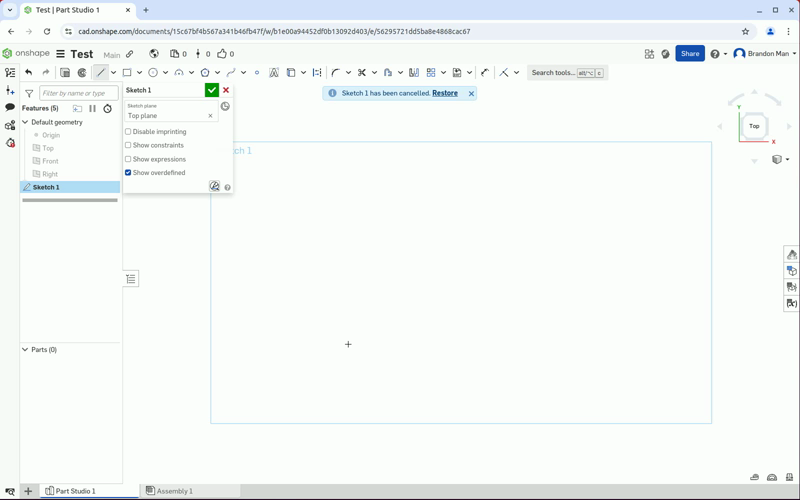
key_up(shift)
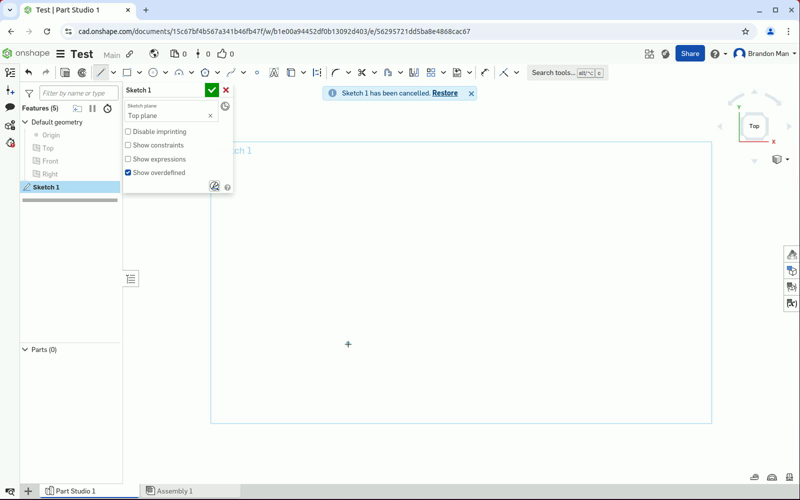
key_down(shift)
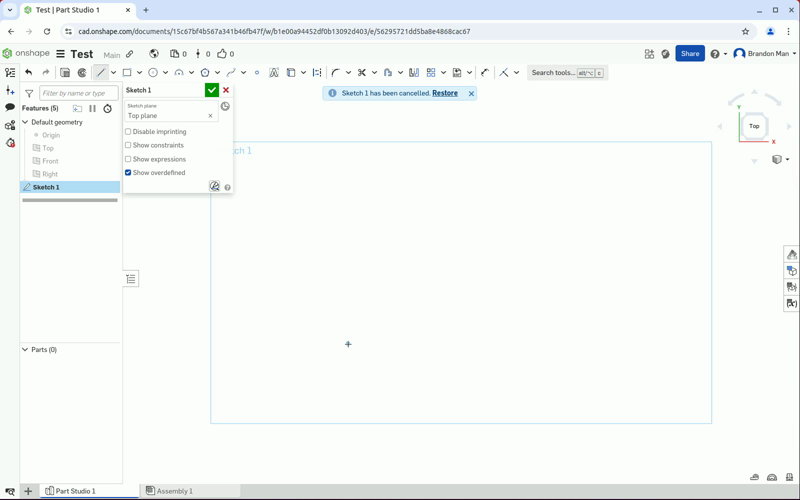
mouse_move(460, 343)
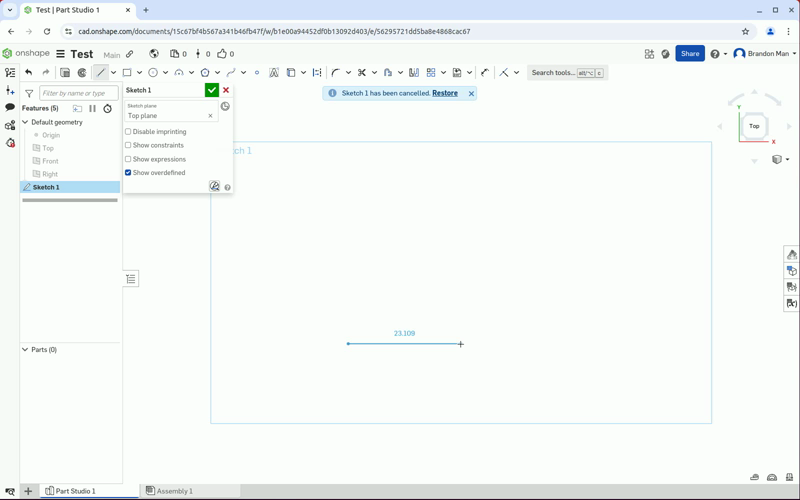
click(460, 343)
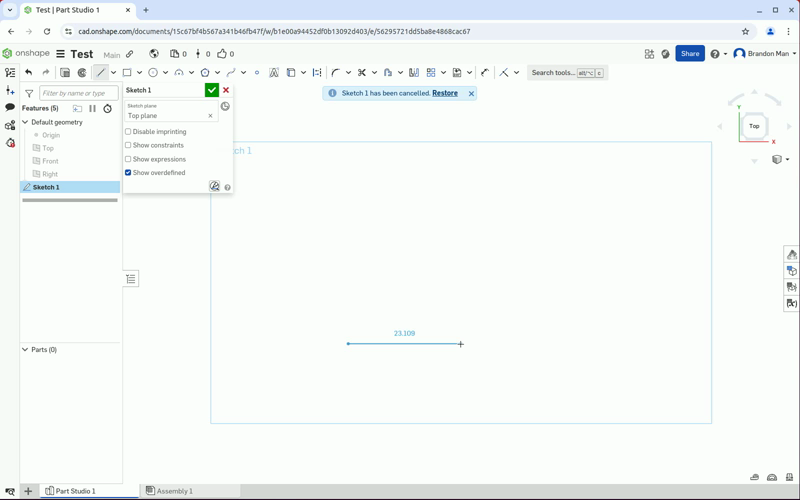
key_up(shift)
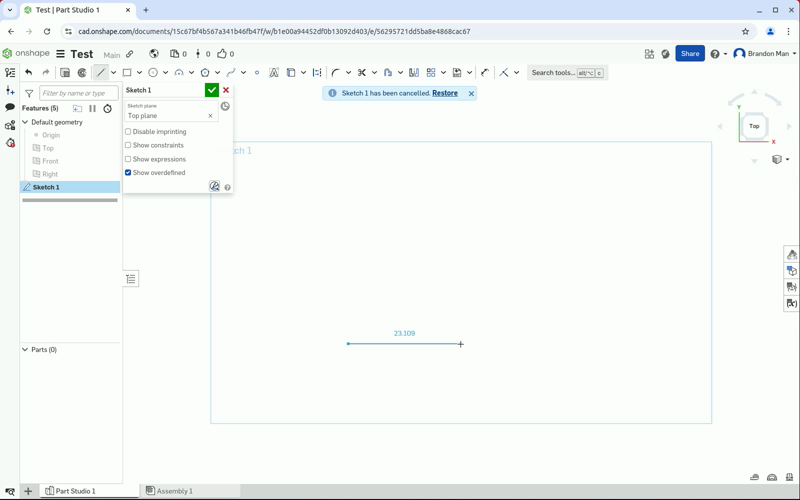
key_down(shift)
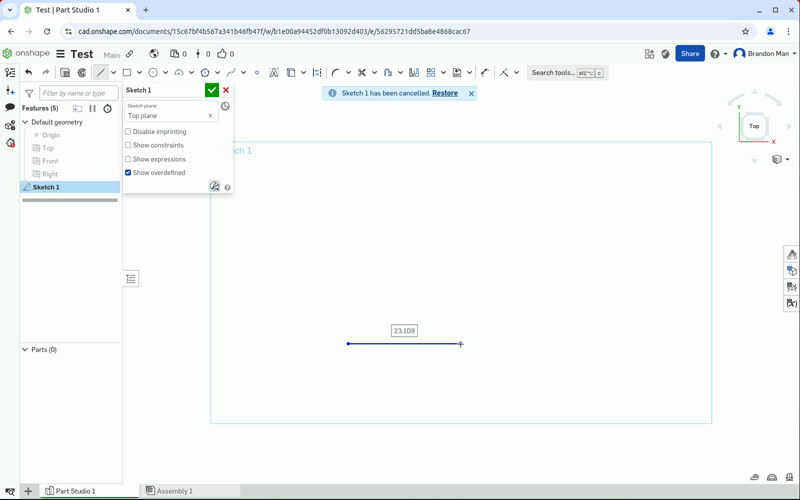
mouse_move(490, 343)
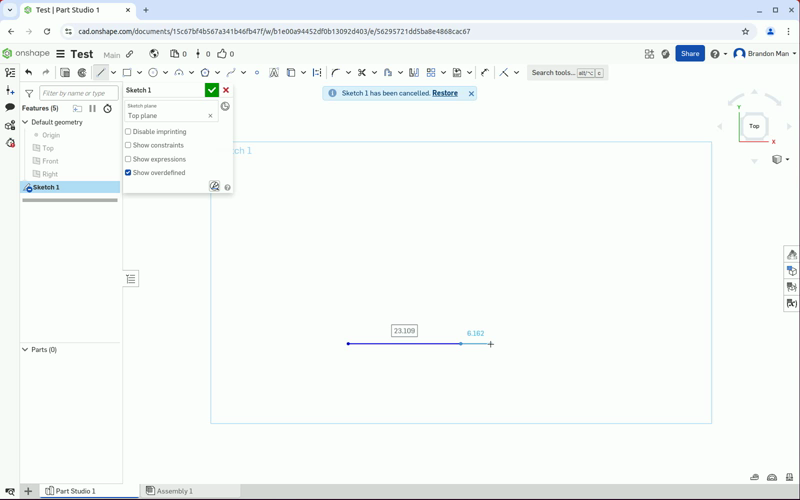
mouse_move(460, 287)
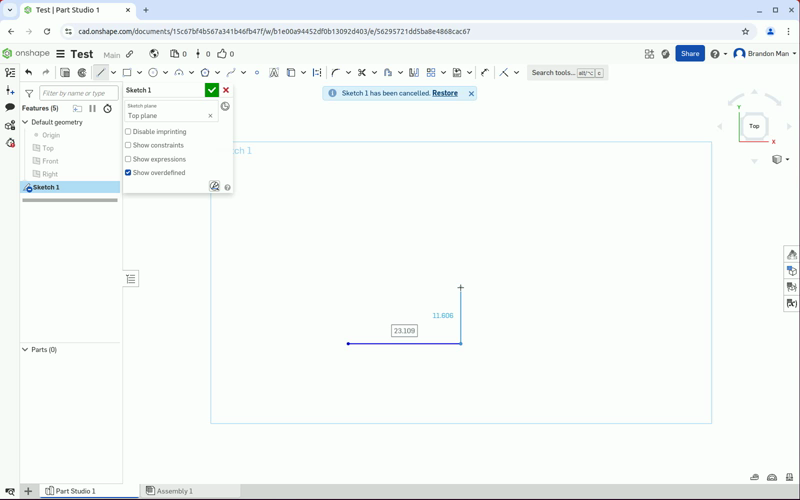
click(460, 287)
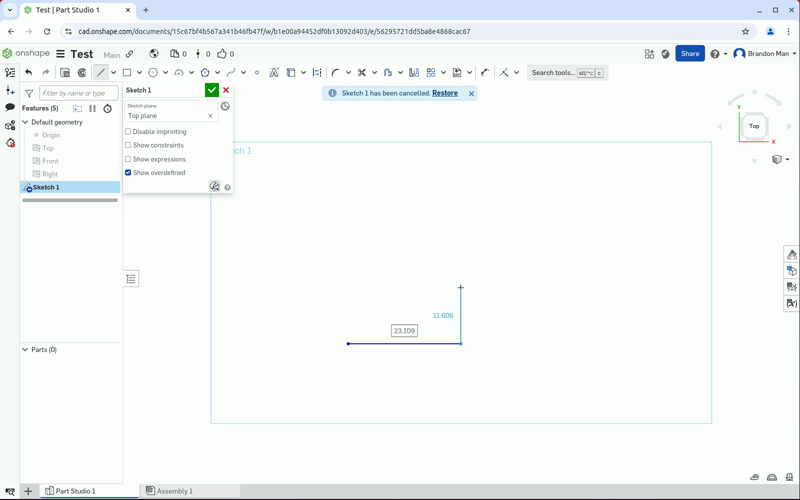
key_up(shift)
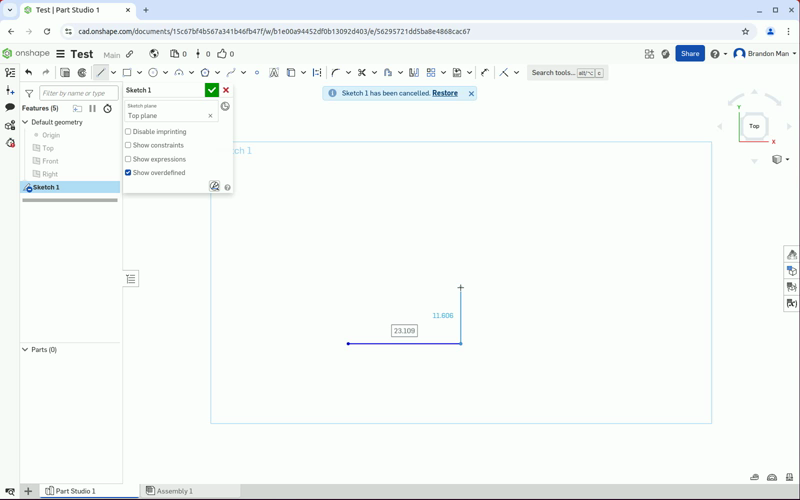
key_down(shift)
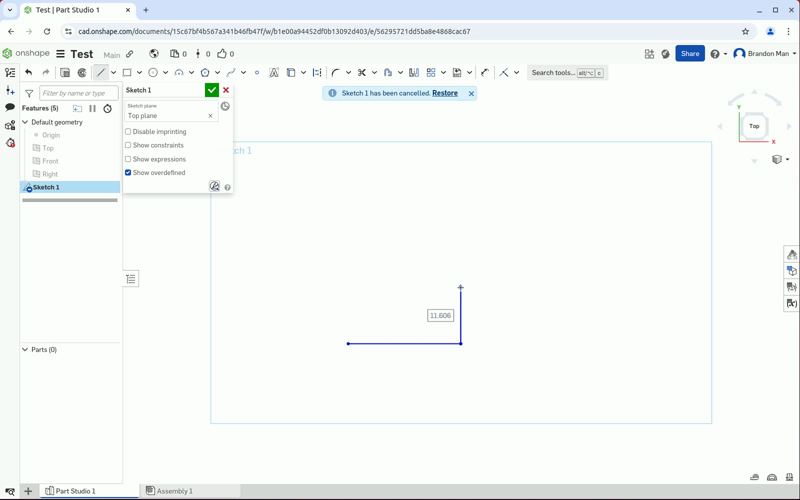
mouse_move(348, 287)
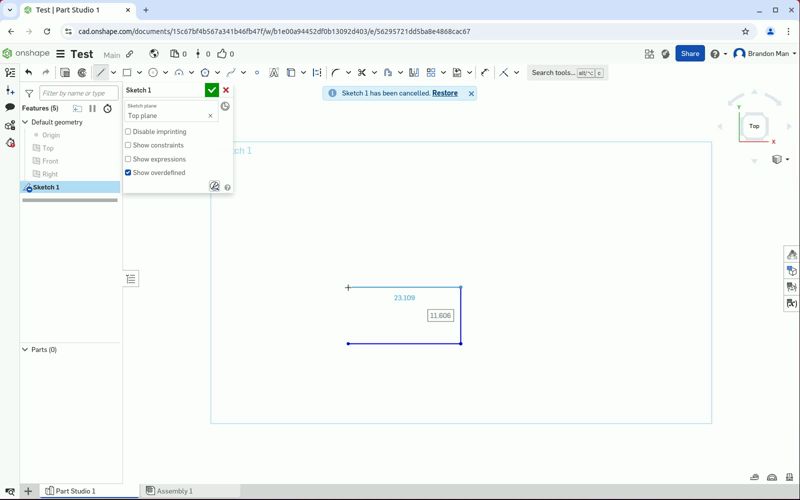
click(348, 287)
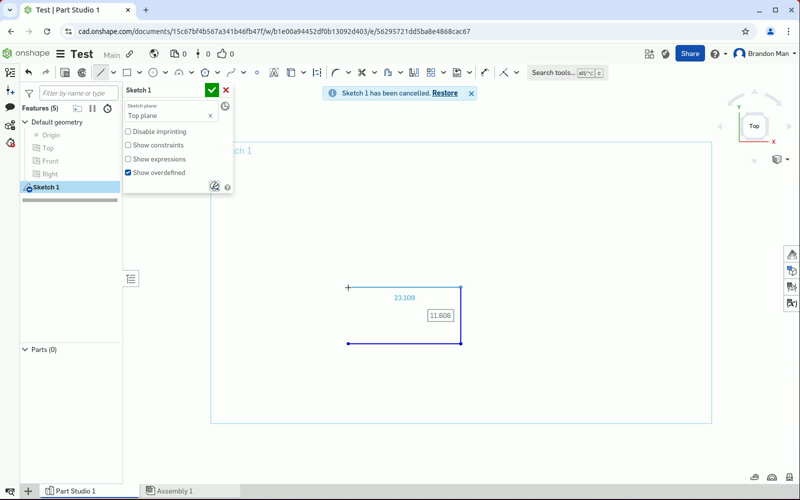
key_up(shift)
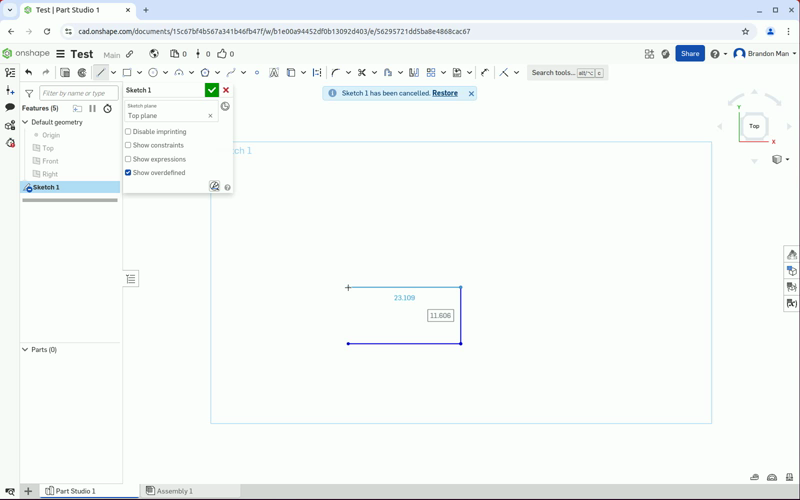
mouse_move(378, 287)
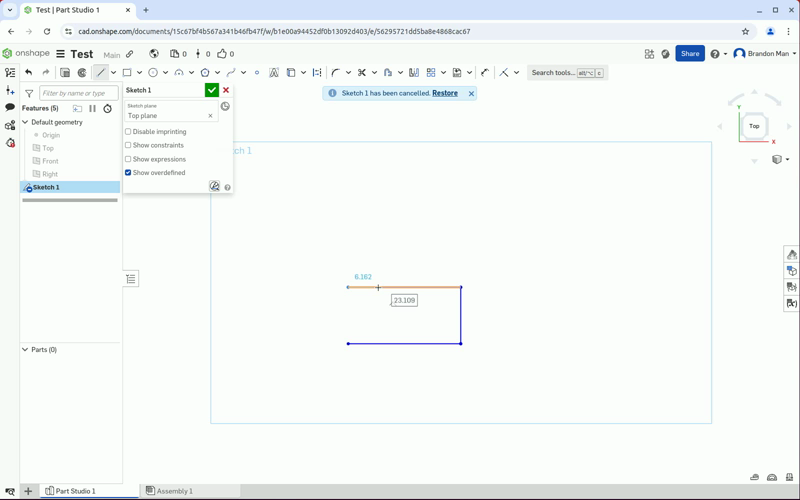
key_down(shift)
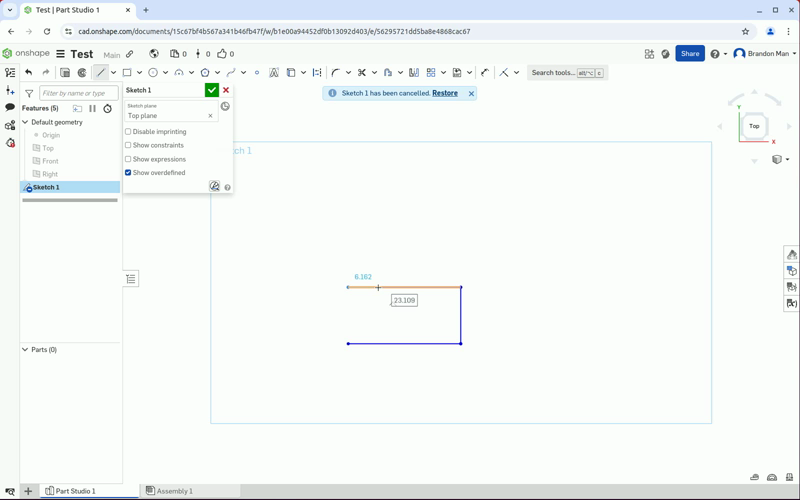
mouse_move(348, 343)
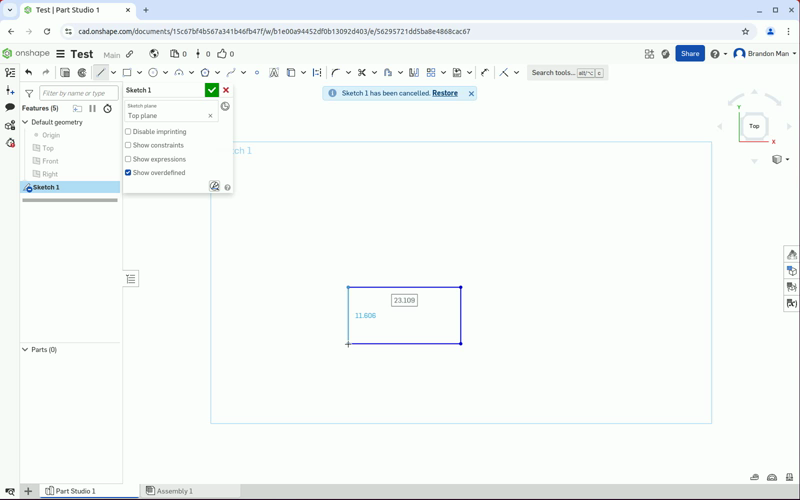
key_up(shift)
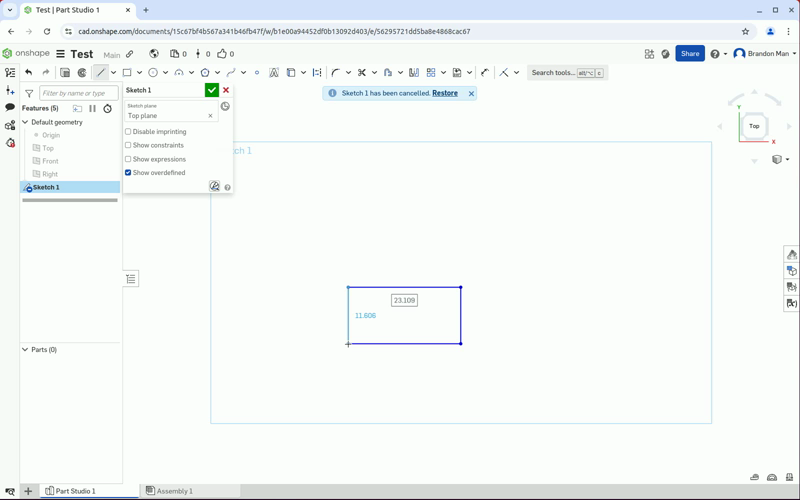
click(348, 343)
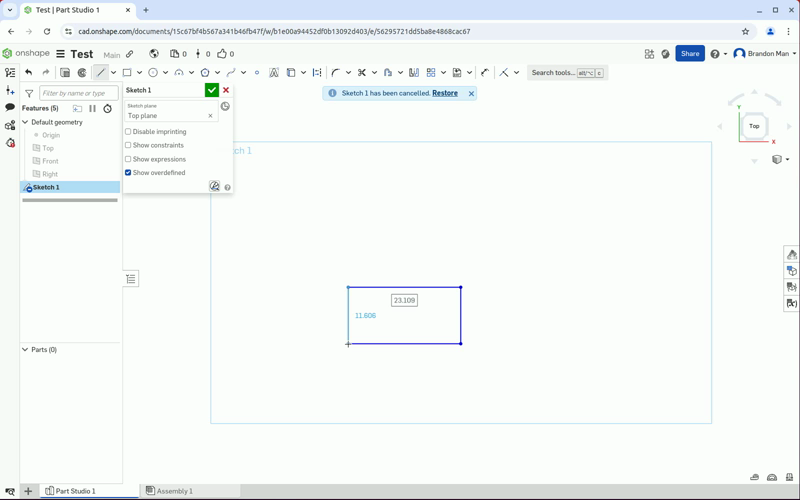
key(esc)
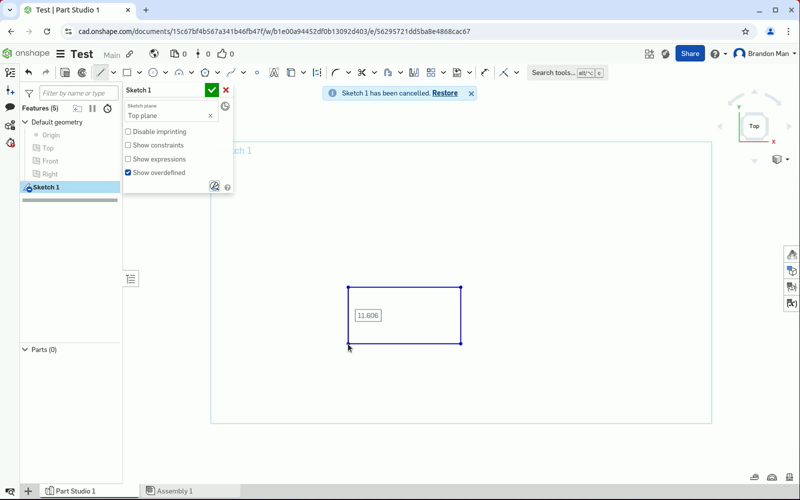
mouse_move(410, 295)
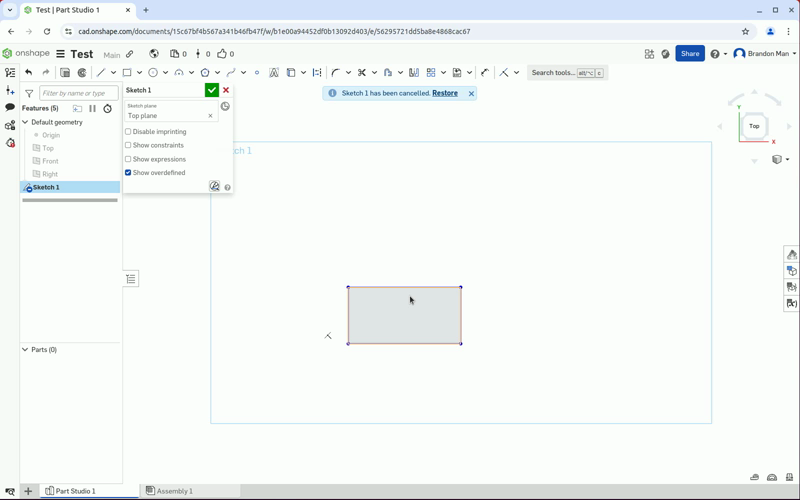
click(410, 295)
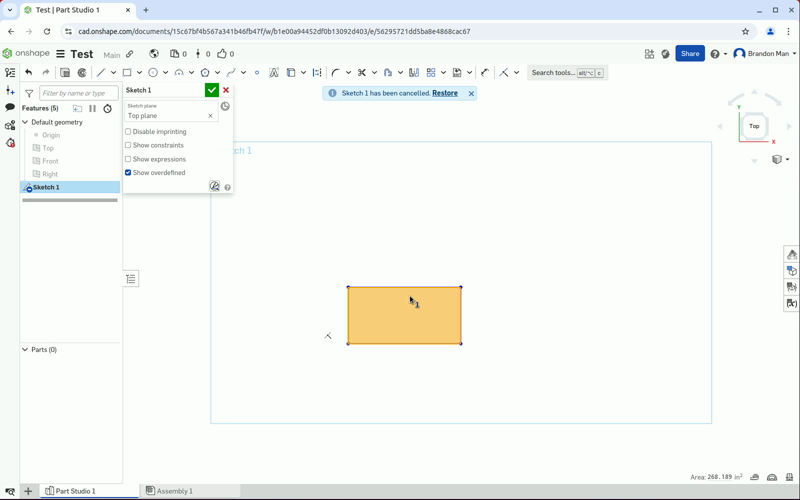
mouse_move(73, 352)
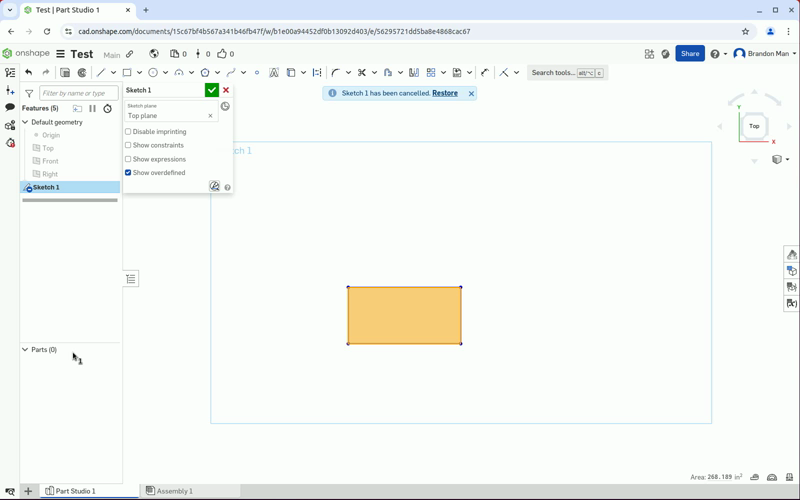
key(shift+y)
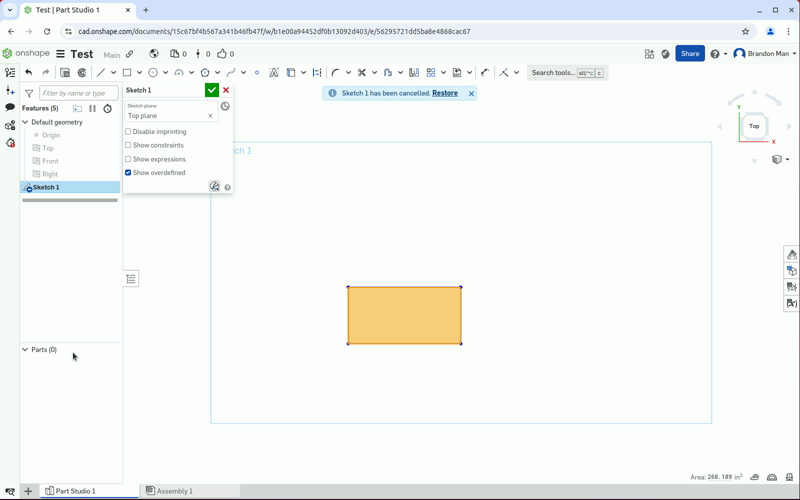
key(shift+e)
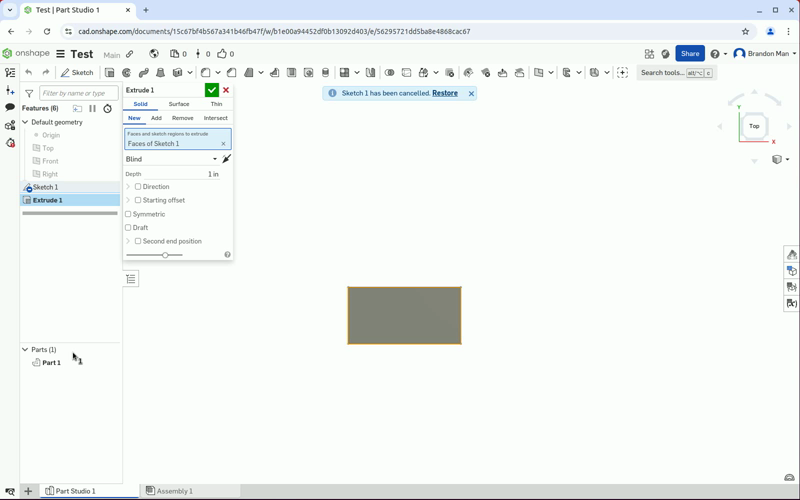
mouse_move(143, 106)
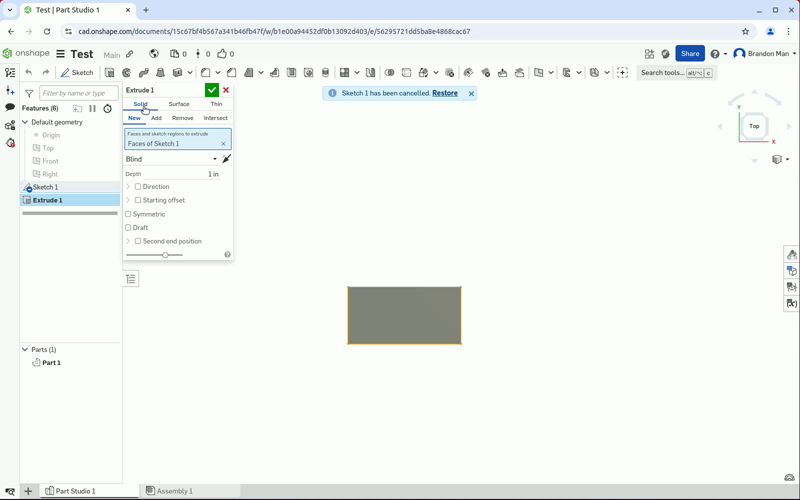
click(143, 106)
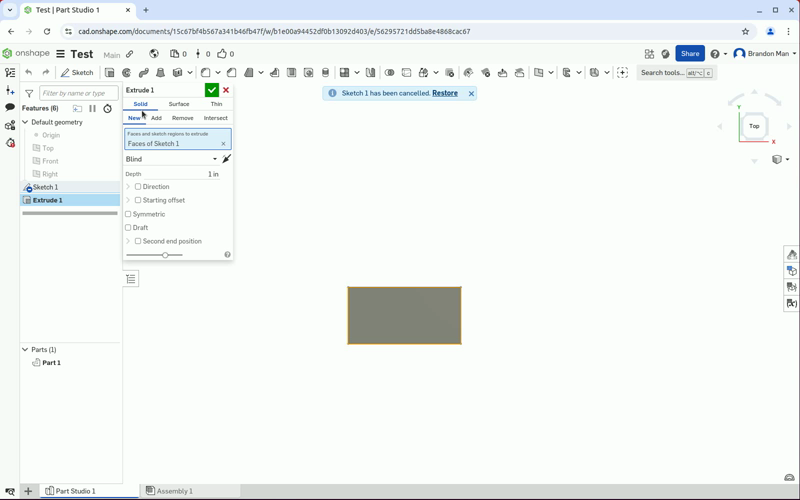
mouse_move(137, 120)
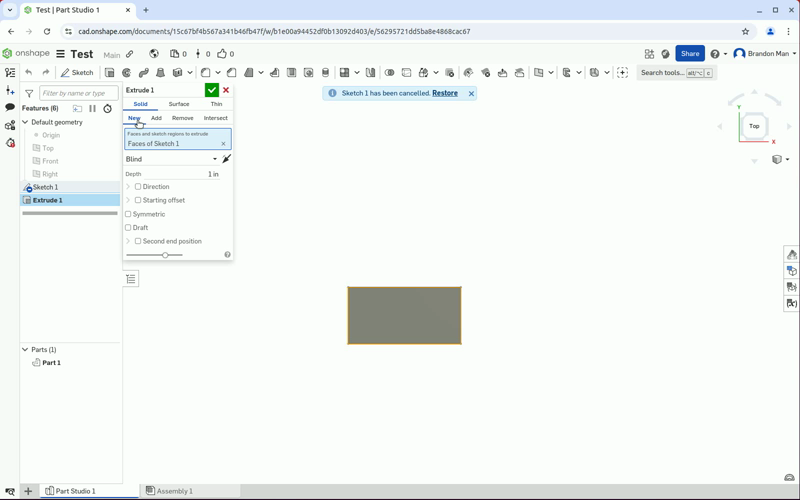
click(137, 120)
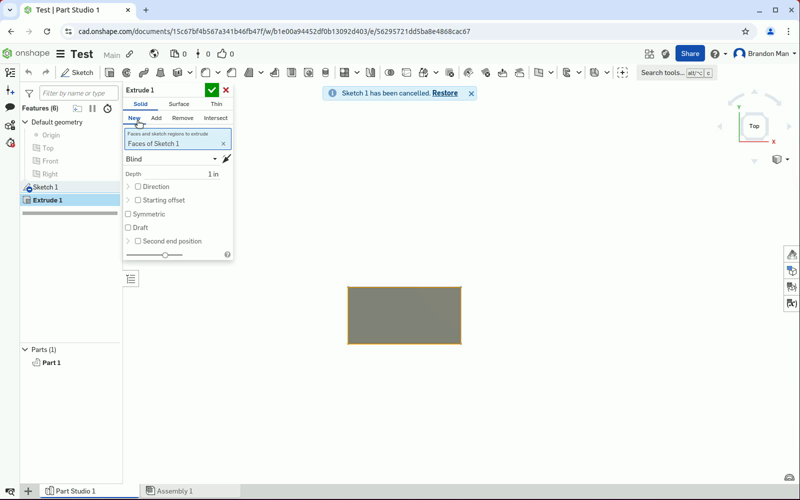
key(tab, 4)
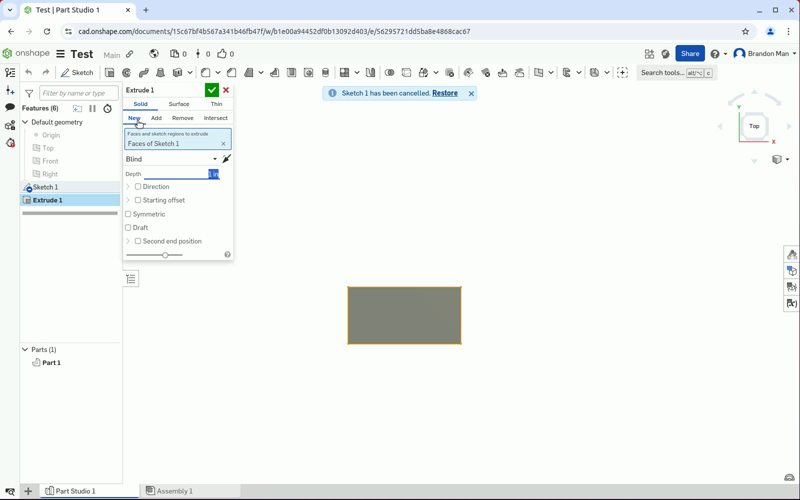
text(3.851)
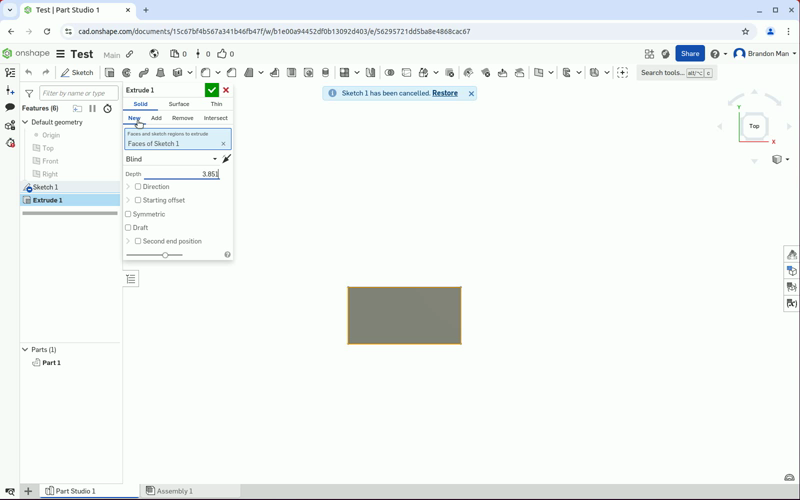
key(enter)
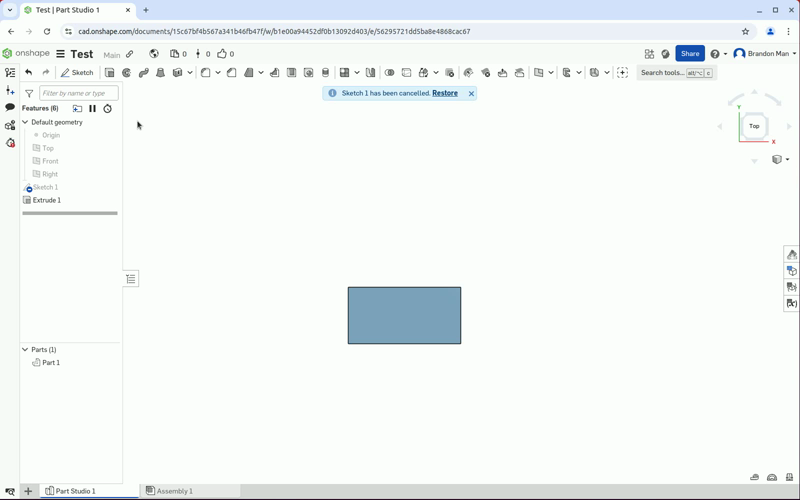
key(shift+h)
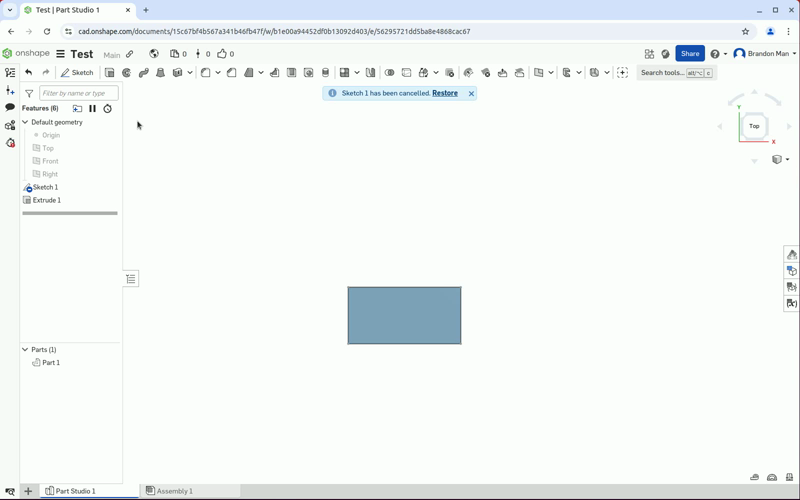
key(shift+h)
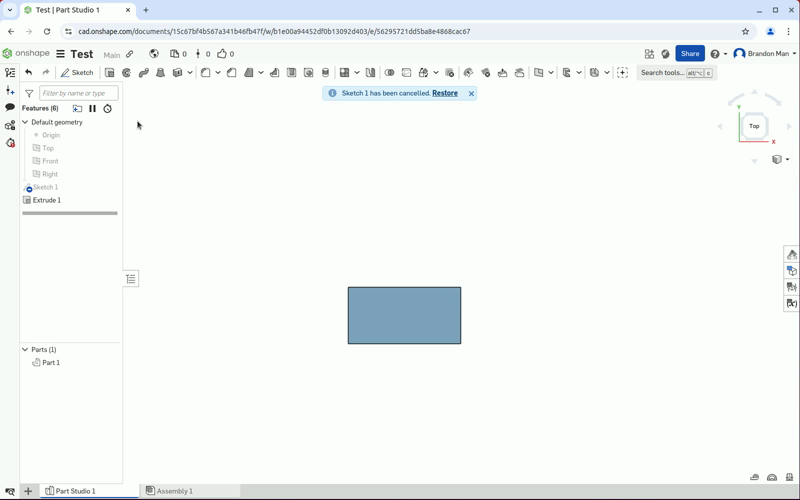
mouse_move(73, 189)
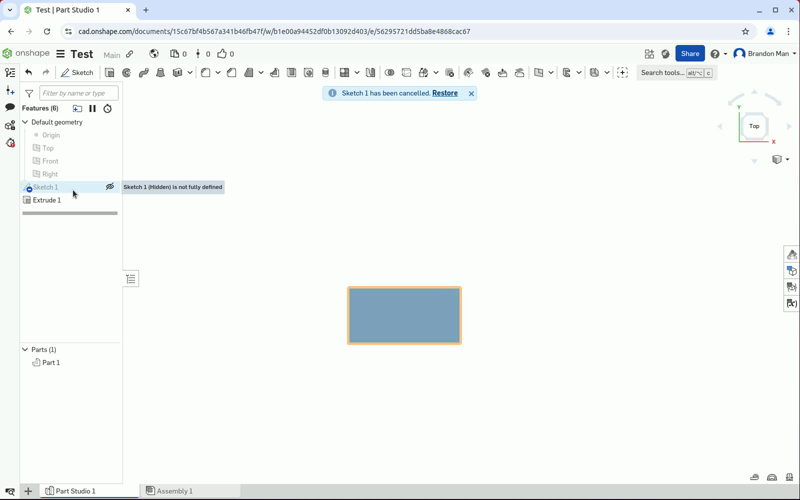
click(73, 189)
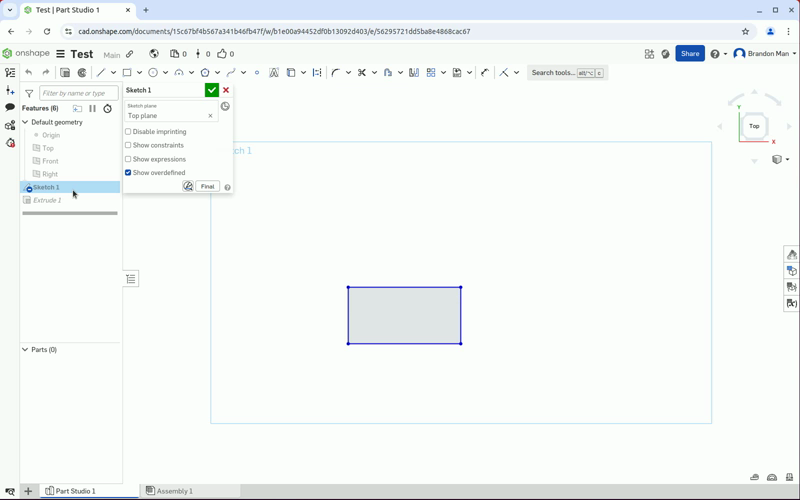
mouse_move(229, 92)
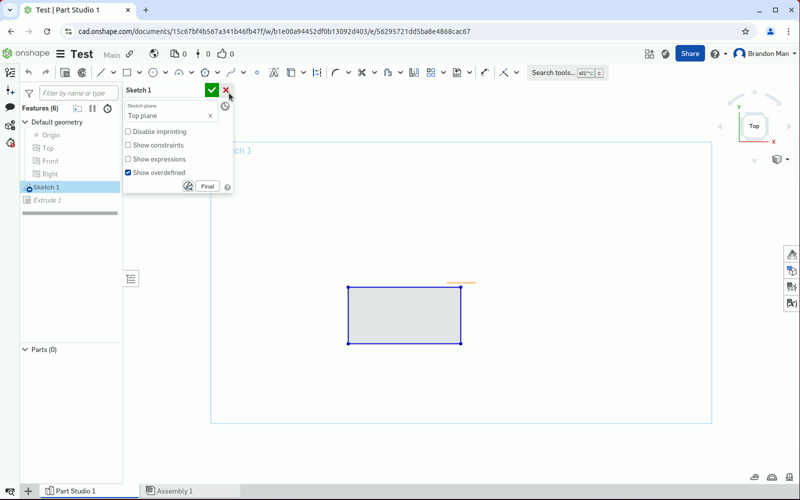
click(229, 92)
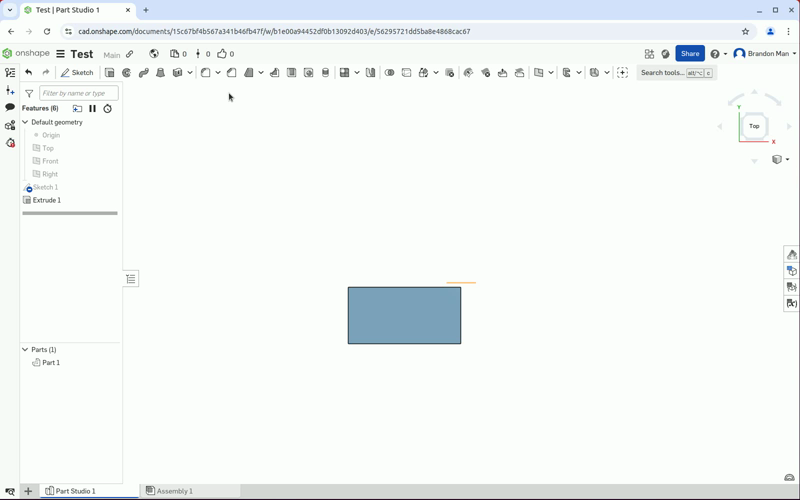
mouse_move(541, 75)
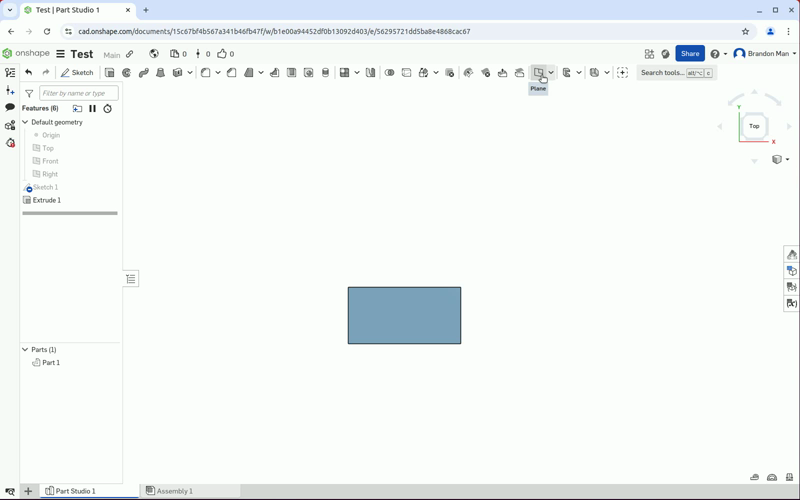
click(541, 75)
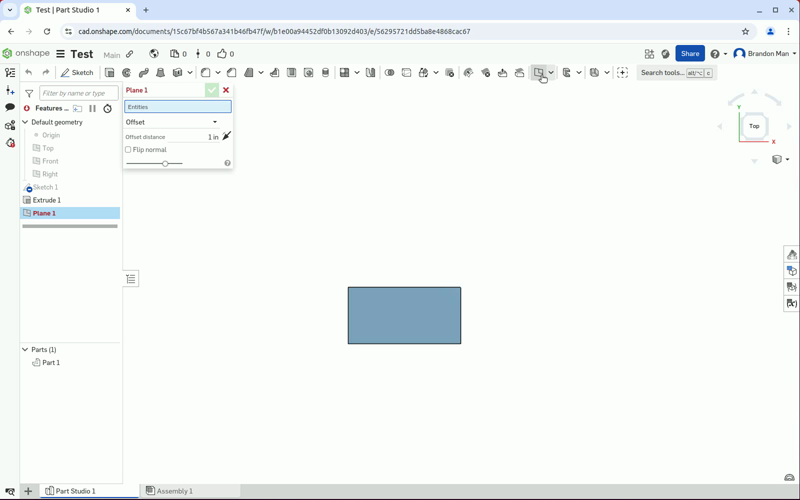
mouse_move(73, 150)
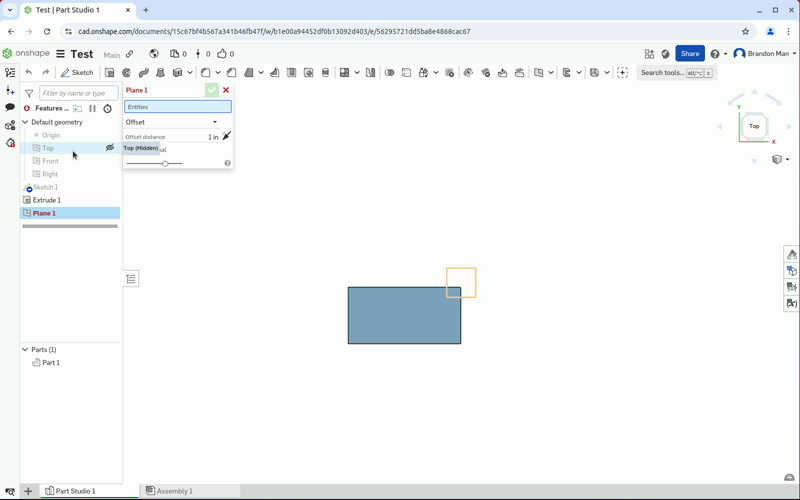
click(73, 150)
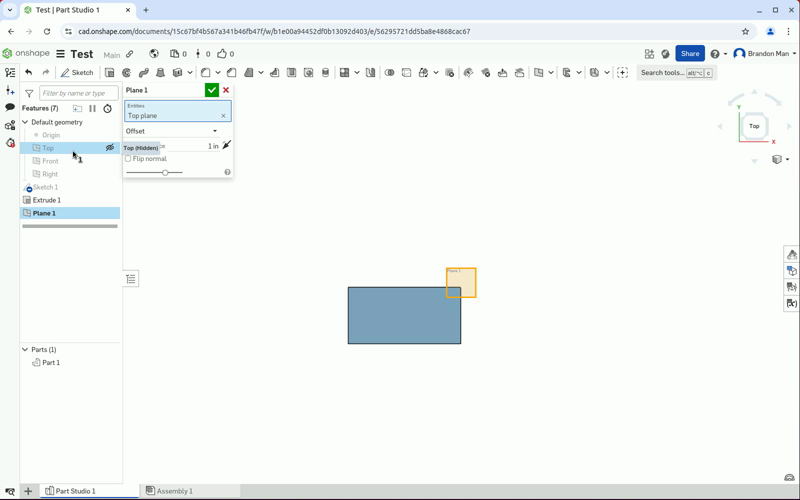
key(tab, 2)
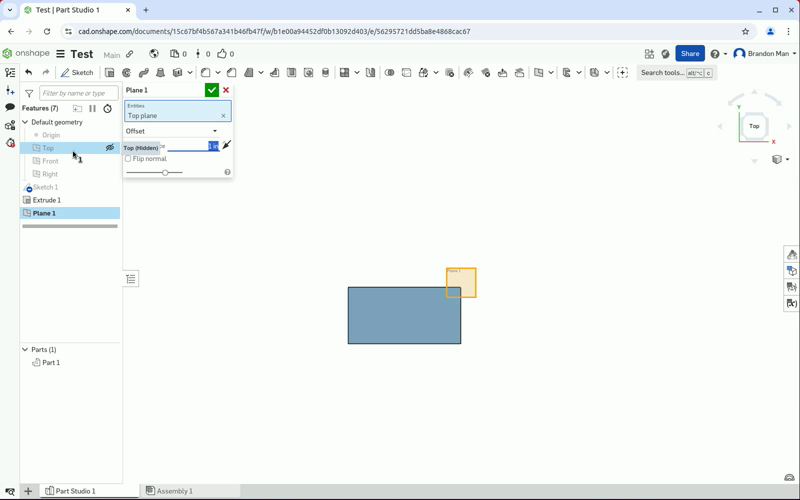
text(3.851)
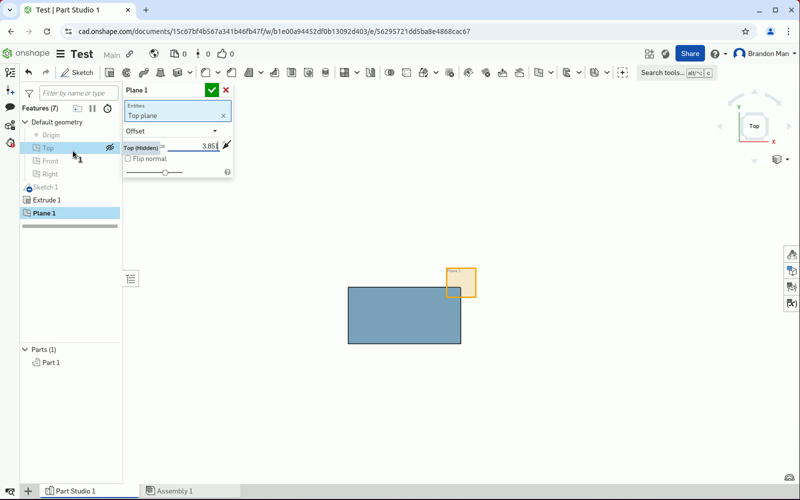
key(enter, 2)
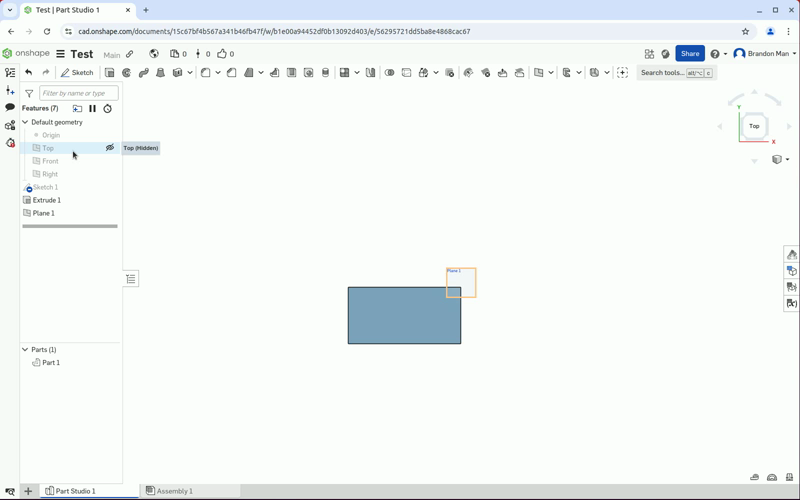
key(shift+s)
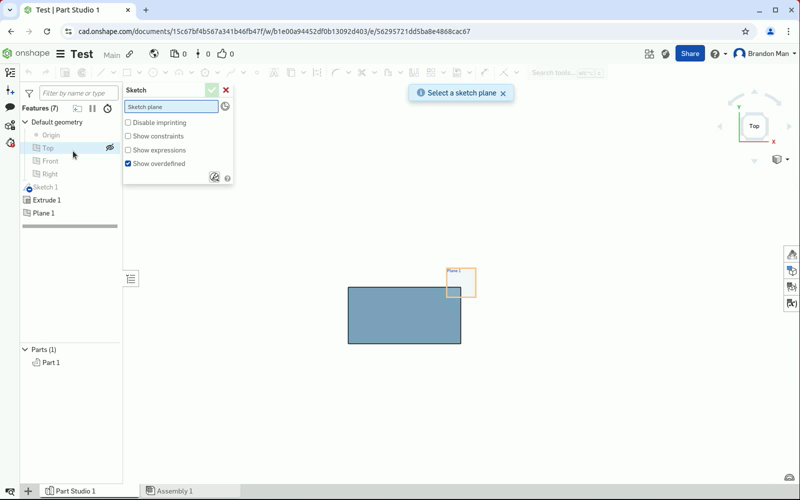
mouse_move(73, 215)
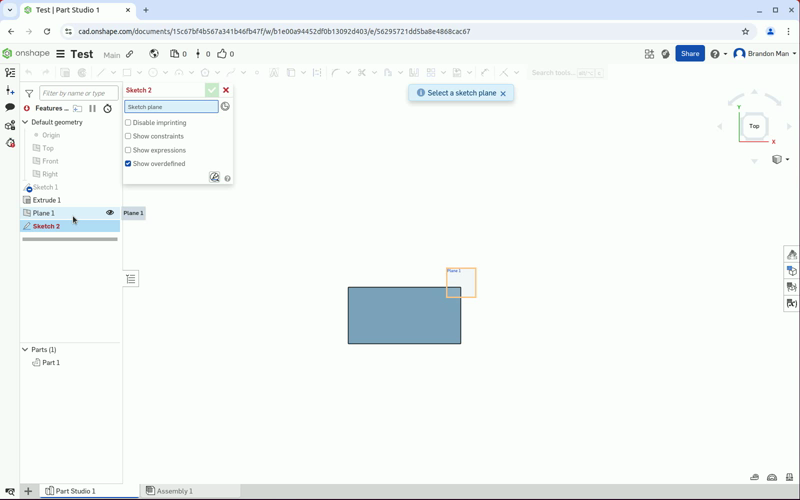
click(73, 215)
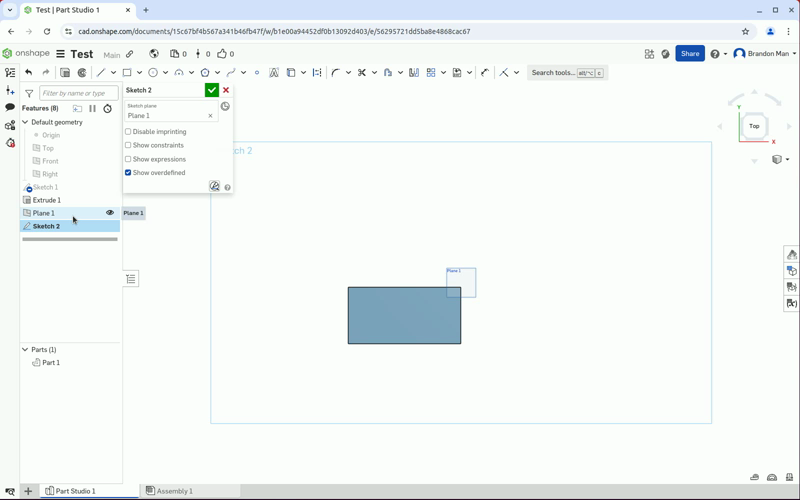
mouse_move(73, 352)
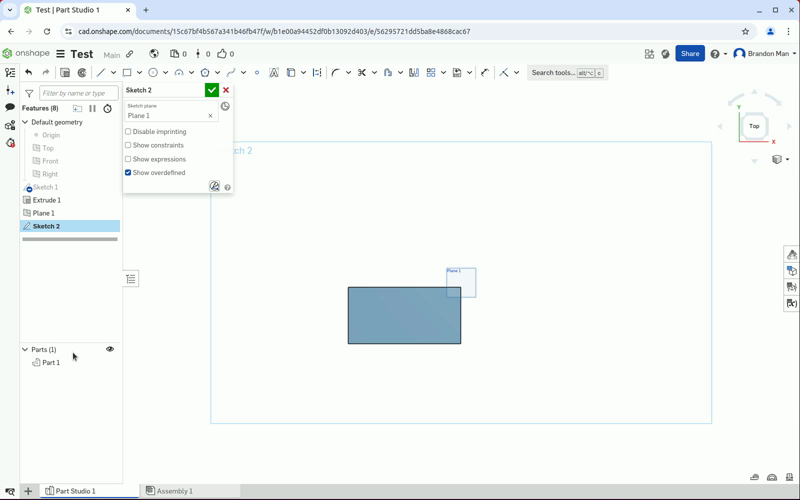
key(y)
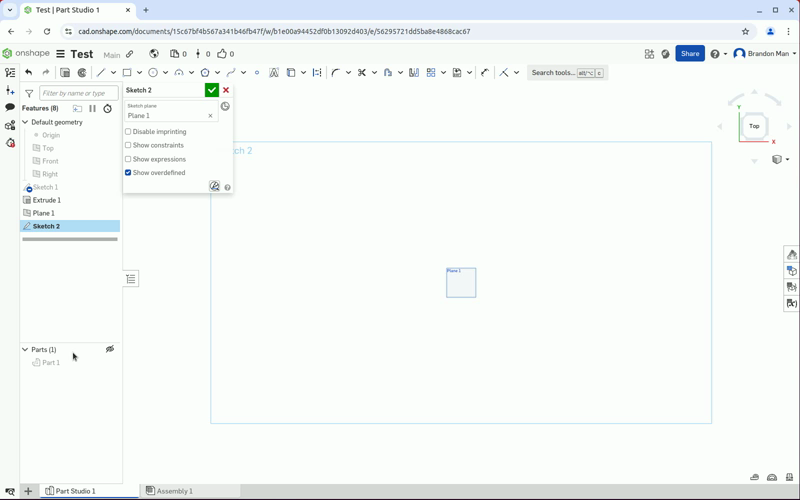
key(l)
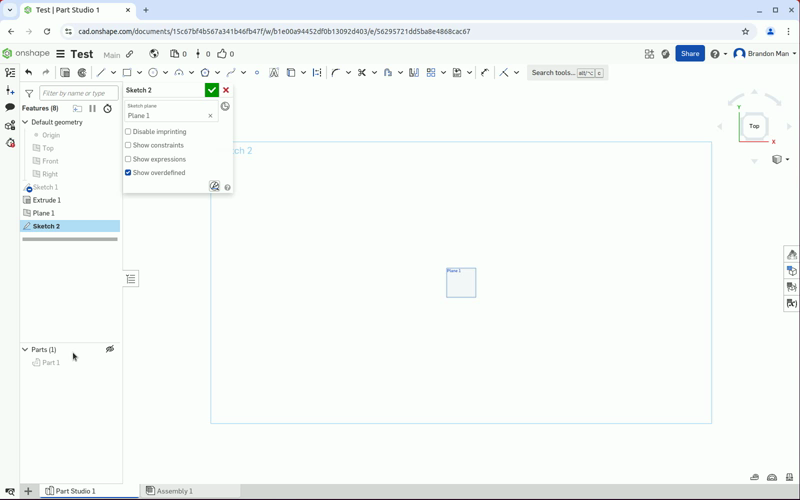
key_down(shift)
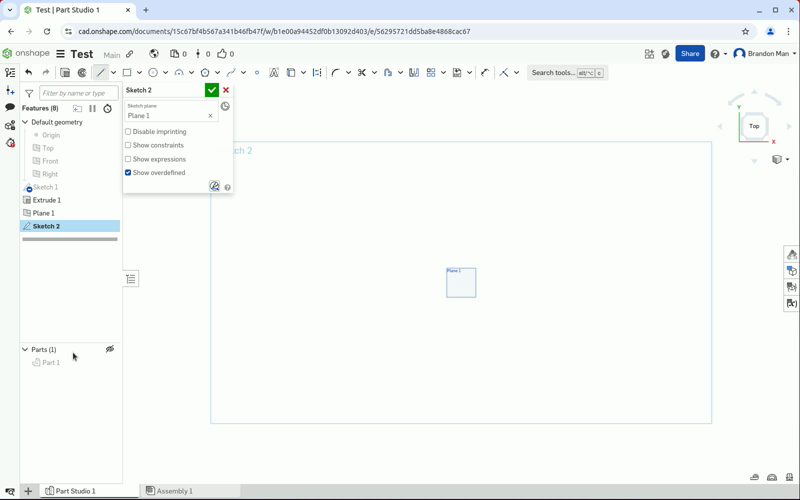
mouse_move(348, 325)
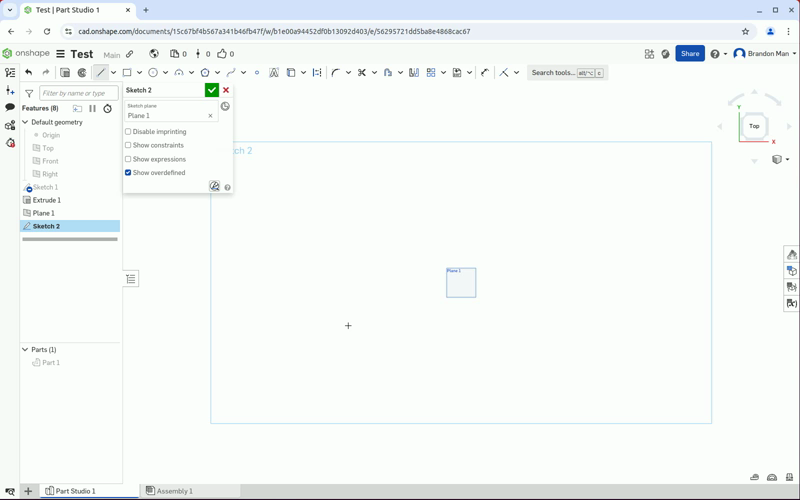
click(348, 325)
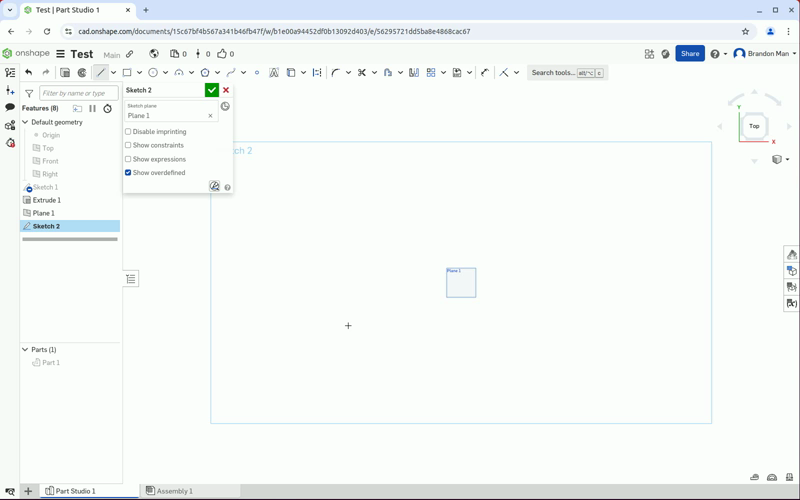
key_up(shift)
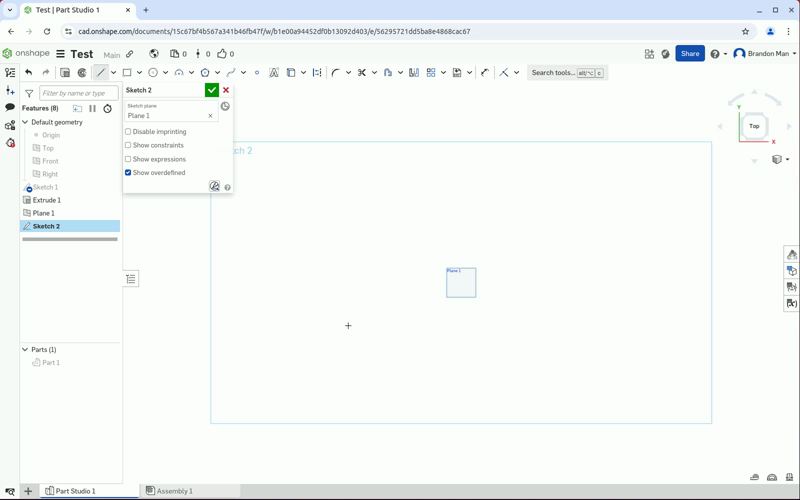
key_down(shift)
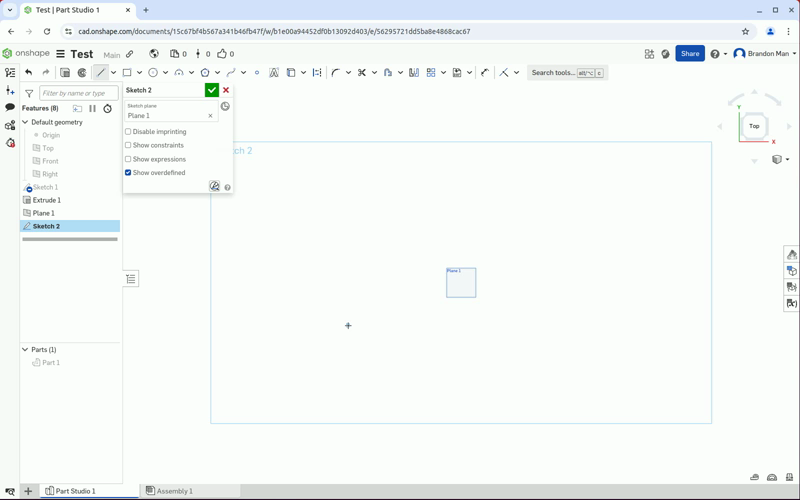
mouse_move(460, 325)
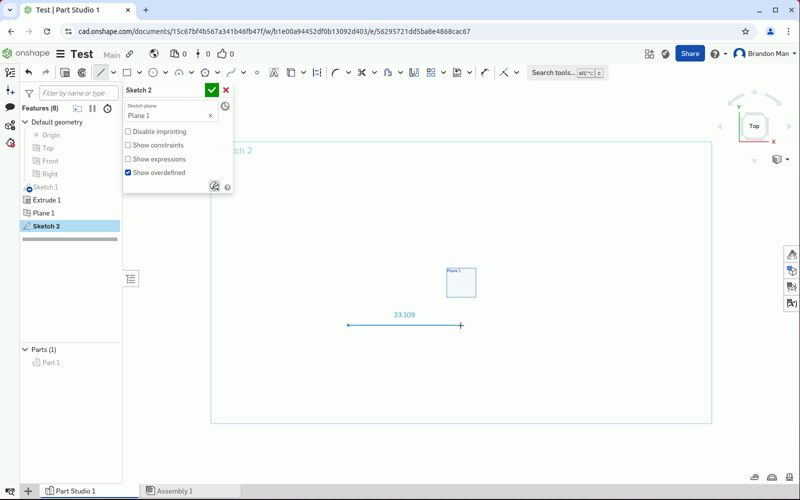
click(460, 325)
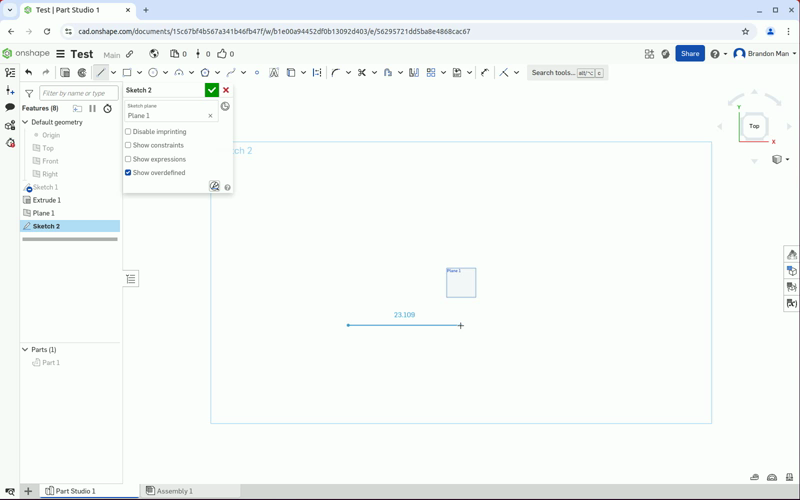
key_up(shift)
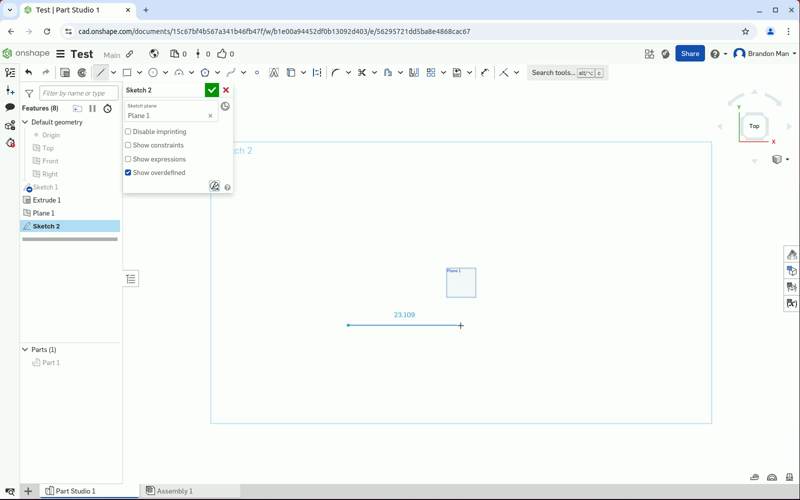
key_down(shift)
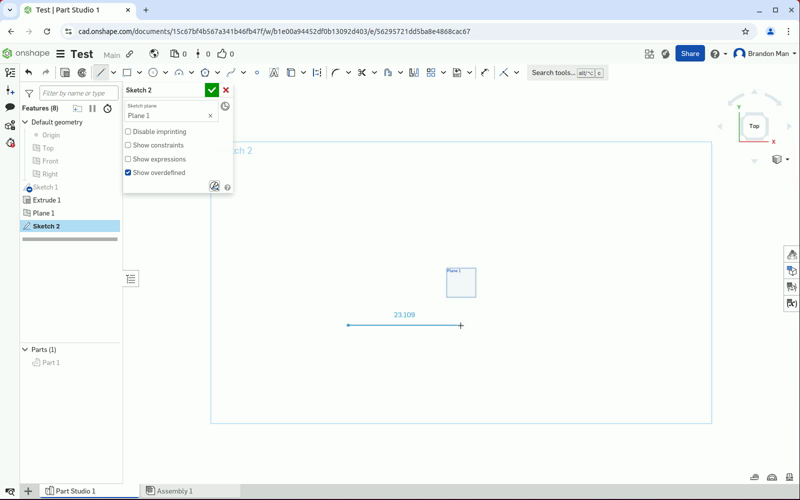
mouse_move(490, 325)
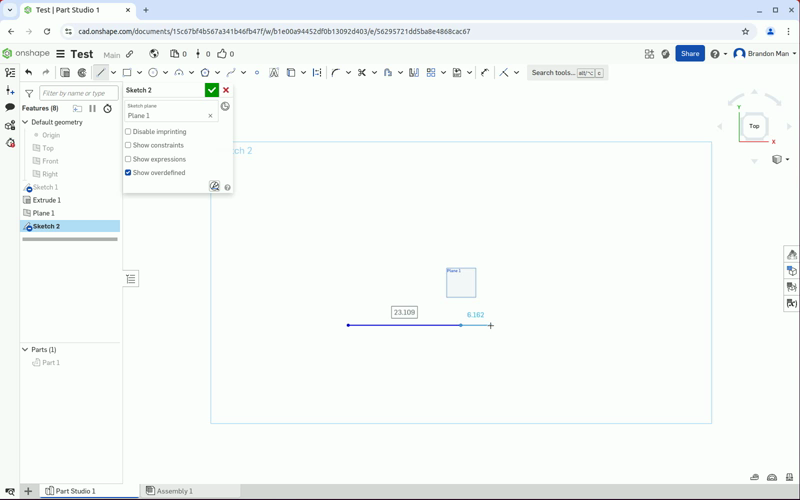
mouse_move(460, 287)
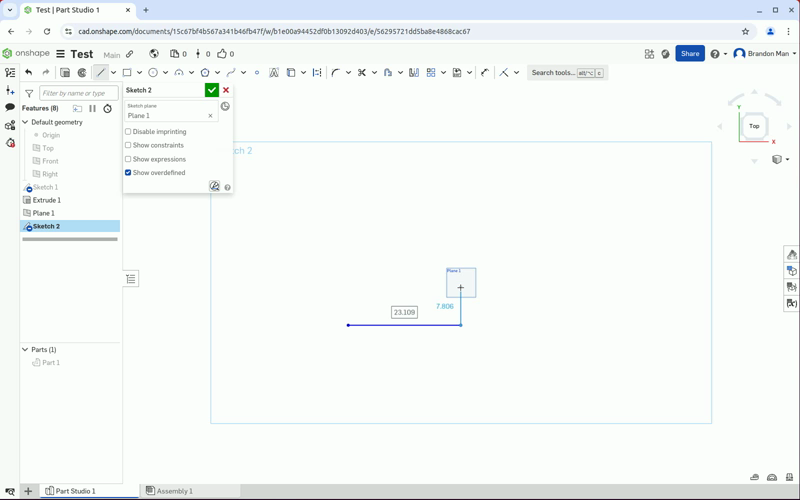
click(460, 287)
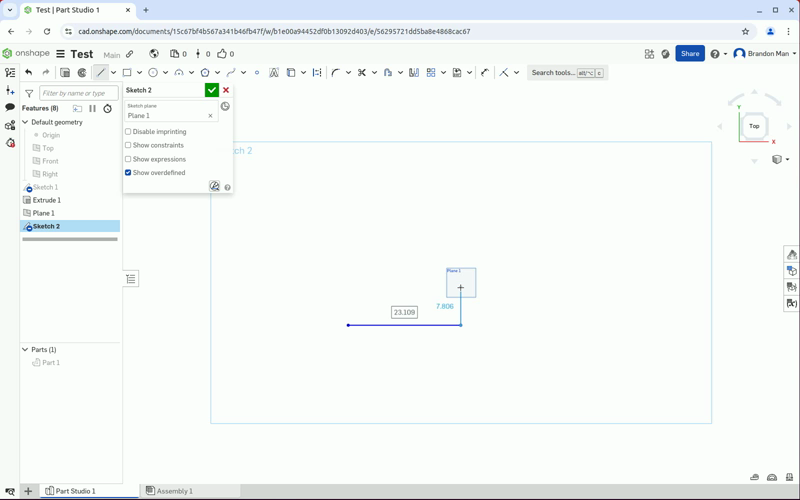
key_up(shift)
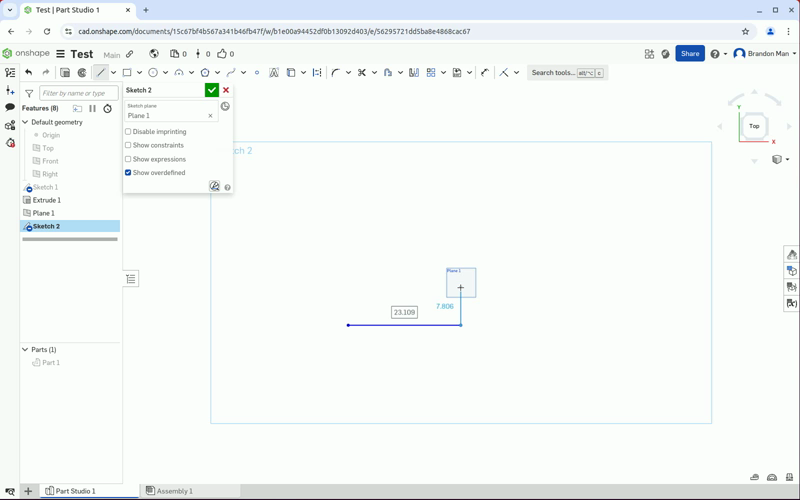
key_down(shift)
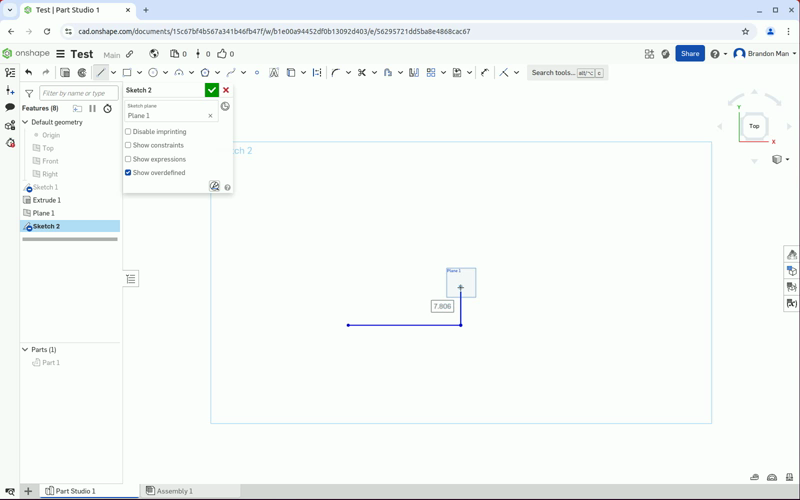
mouse_move(348, 287)
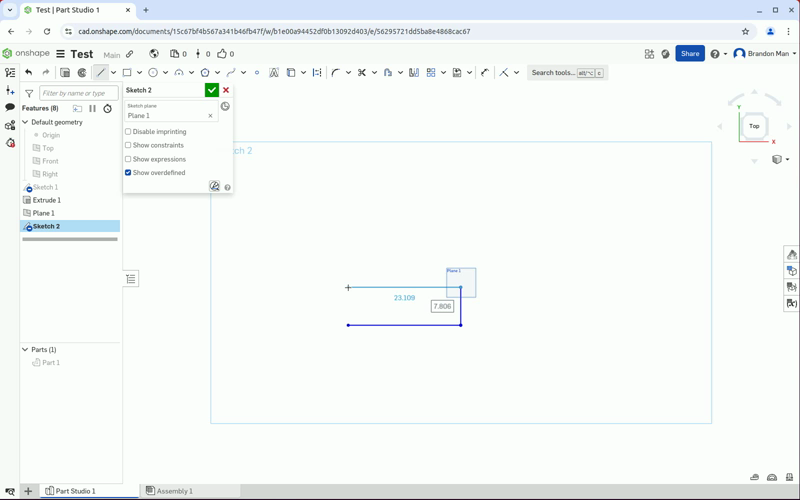
click(348, 287)
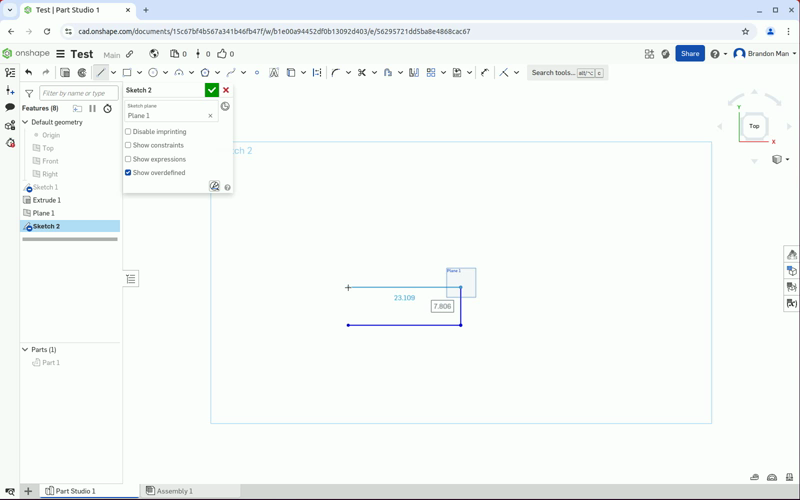
key_up(shift)
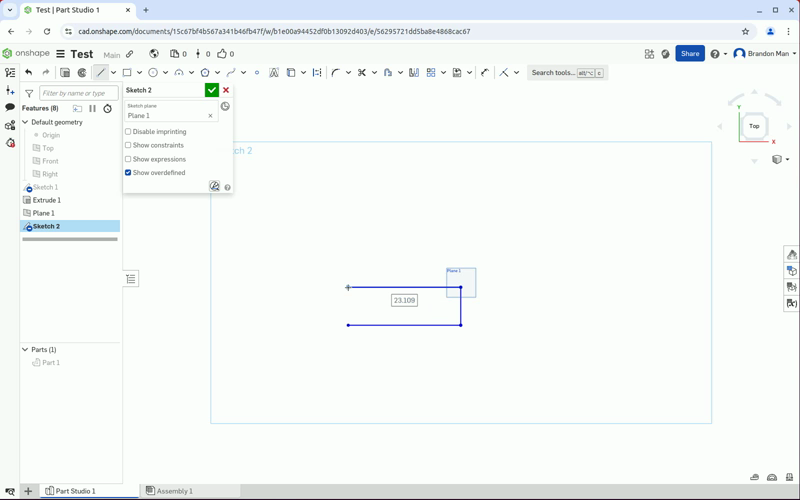
mouse_move(378, 287)
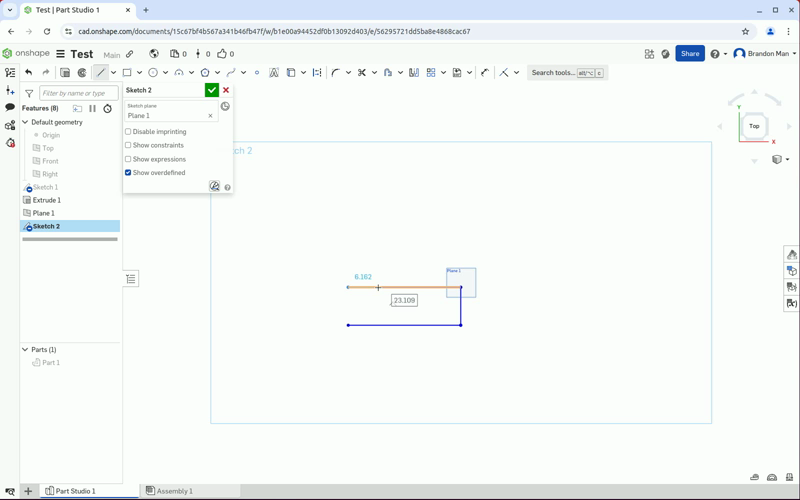
key_down(shift)
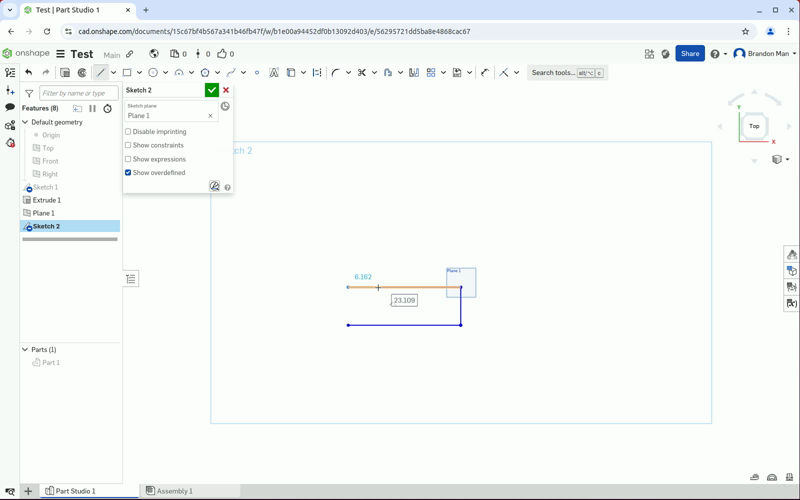
mouse_move(348, 325)
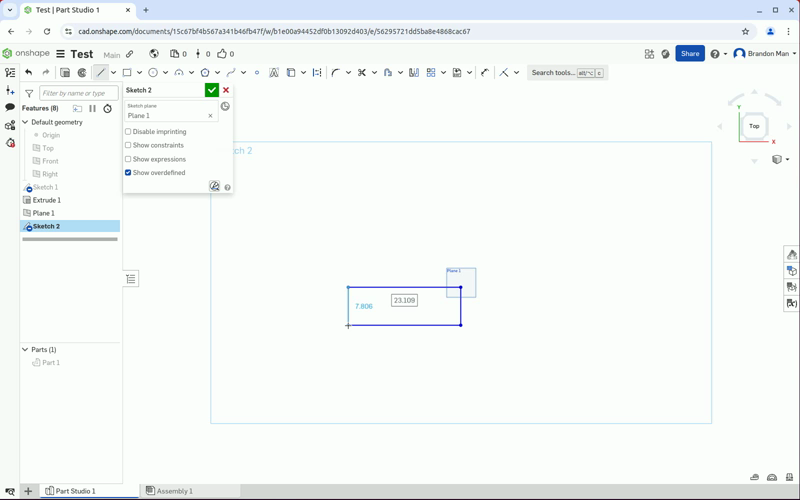
key_up(shift)
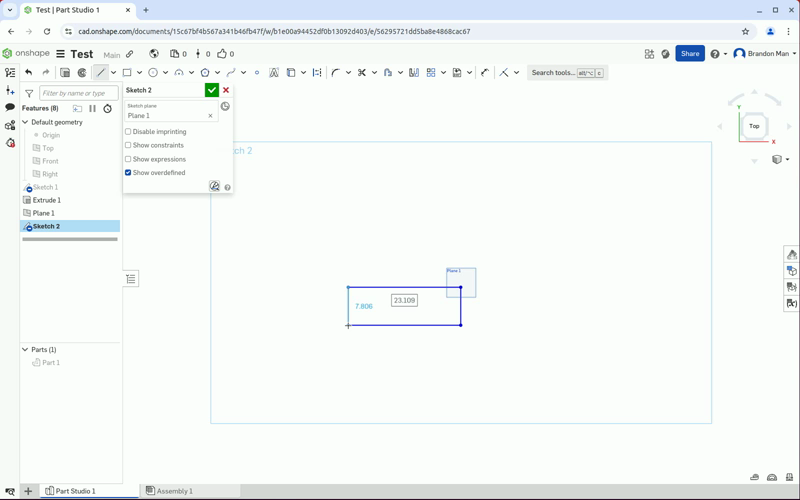
click(348, 325)
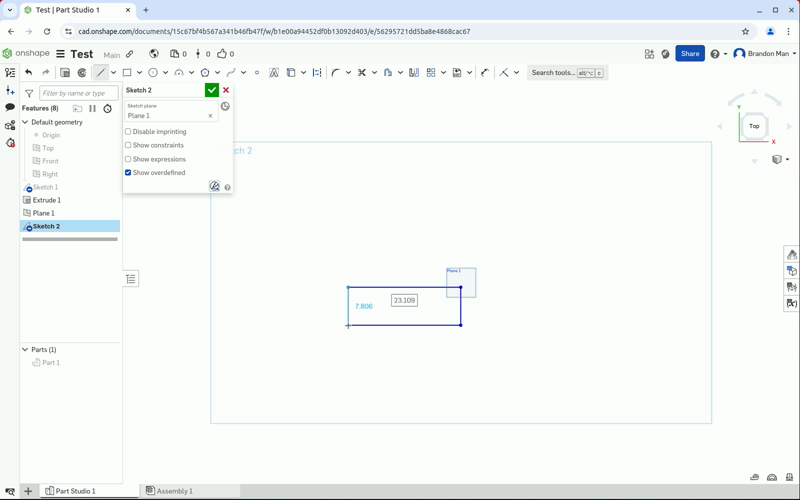
key(esc)
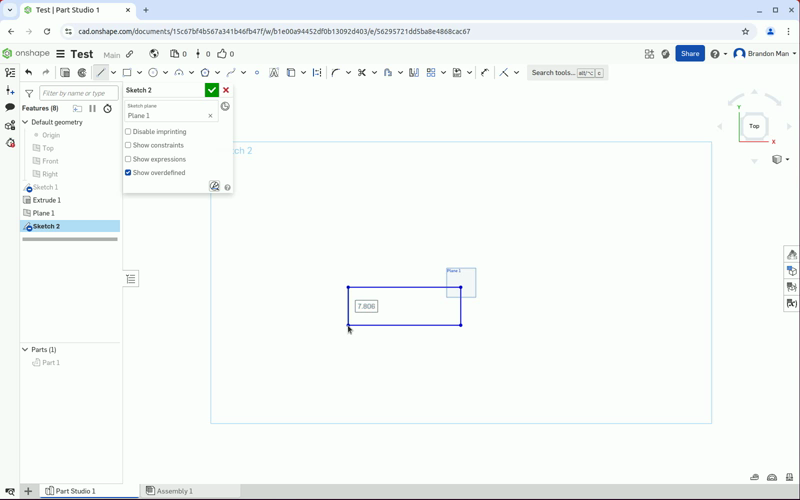
mouse_move(388, 309)
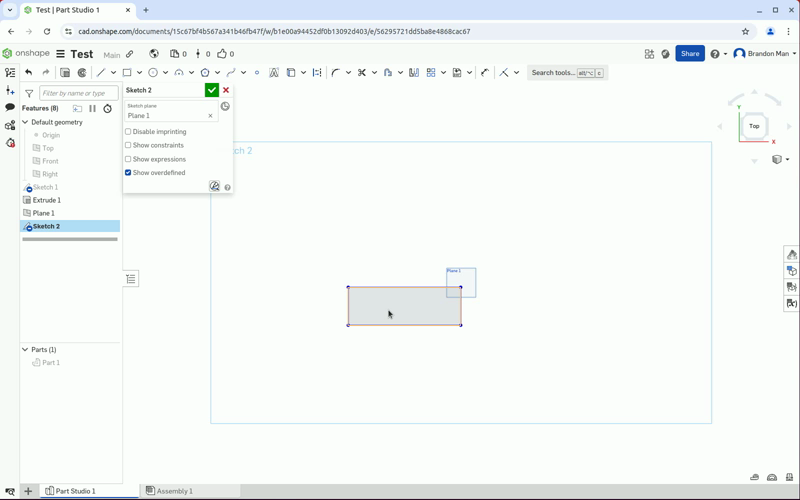
click(388, 309)
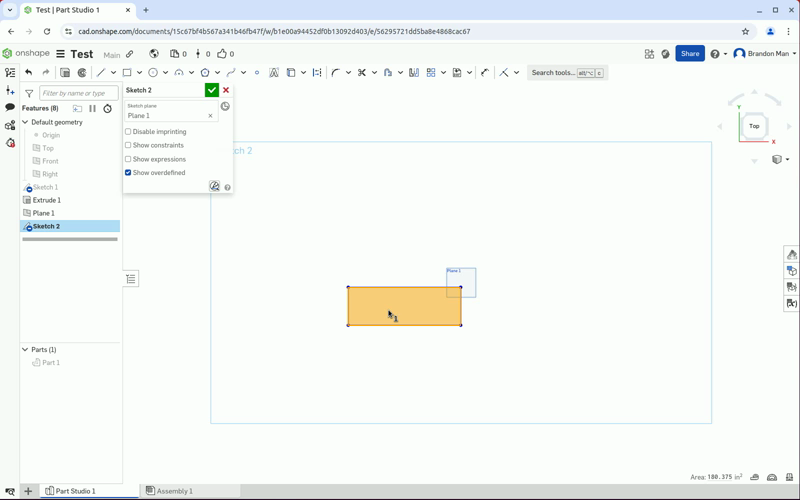
mouse_move(73, 352)
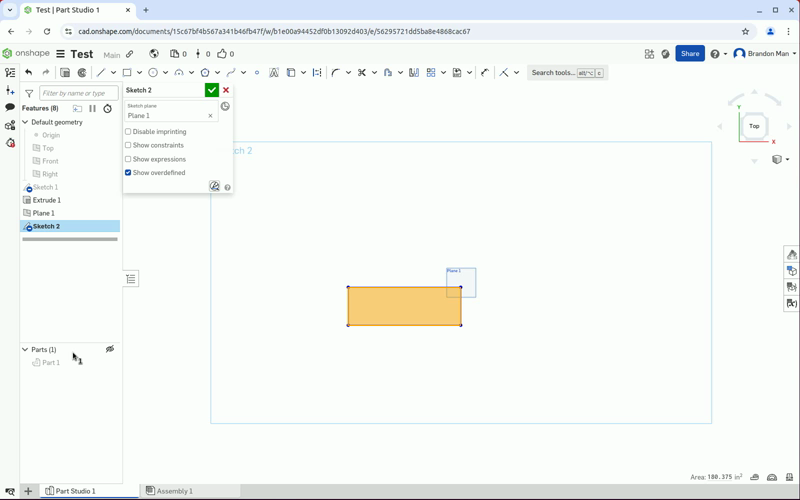
key(shift+y)
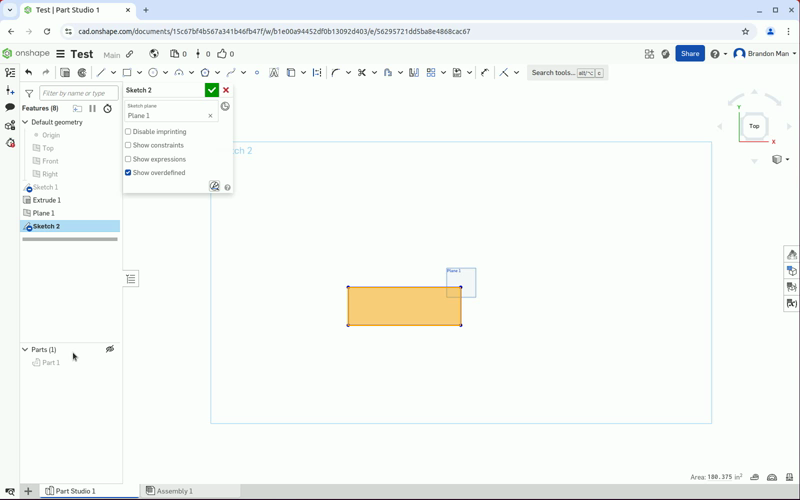
key(shift+e)
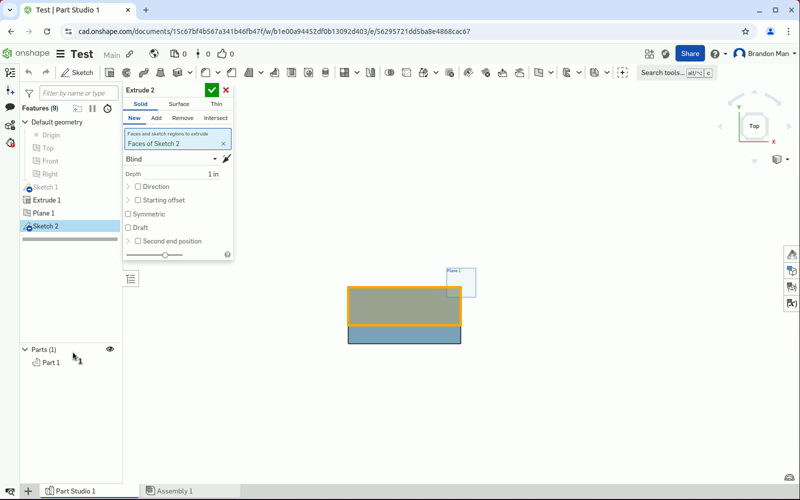
mouse_move(143, 106)
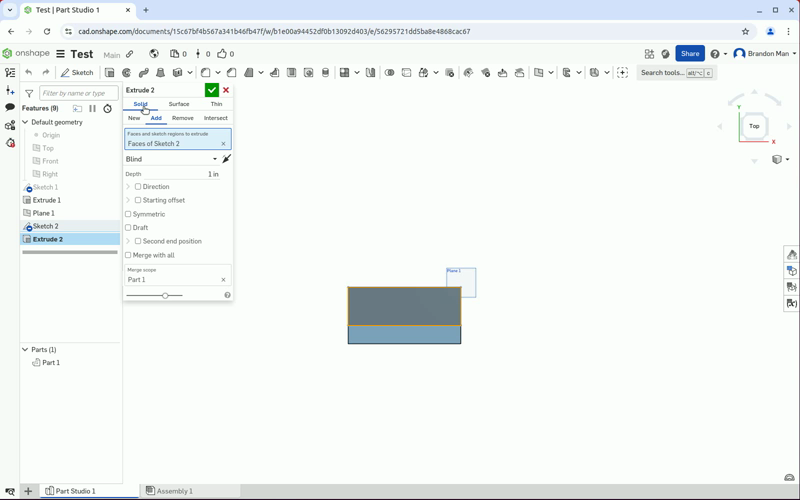
click(143, 106)
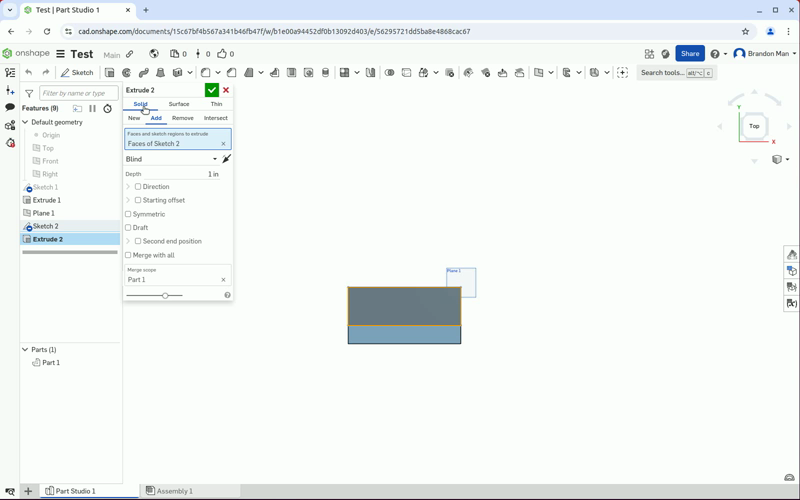
mouse_move(137, 120)
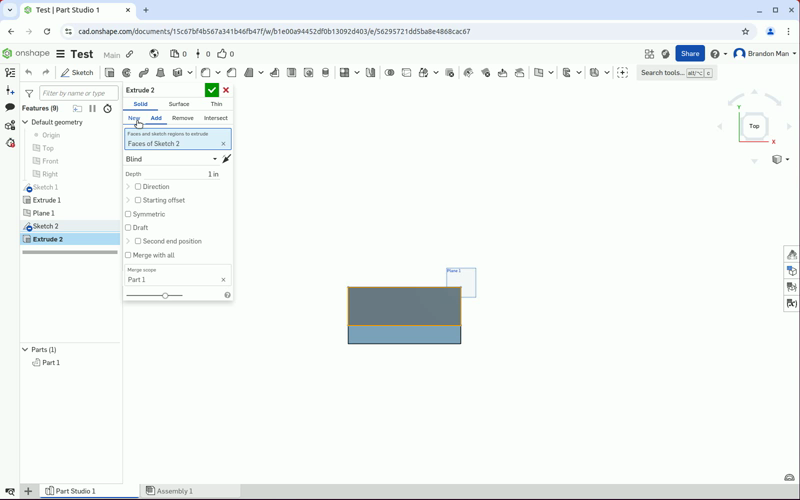
click(137, 120)
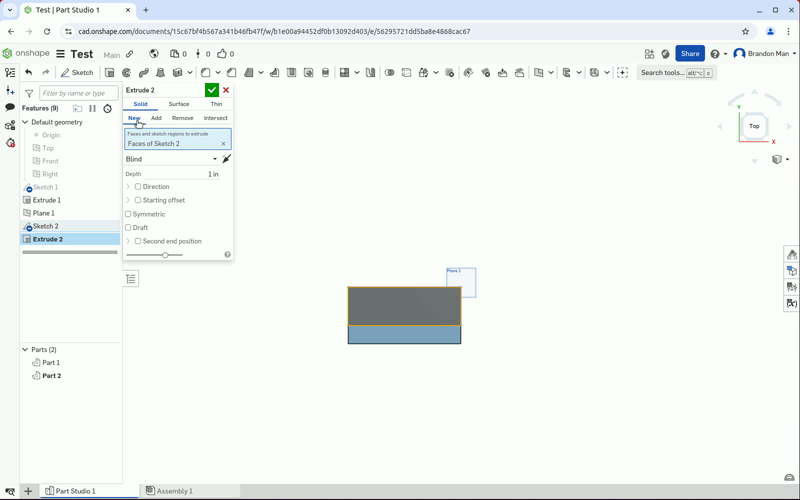
key(tab, 4)
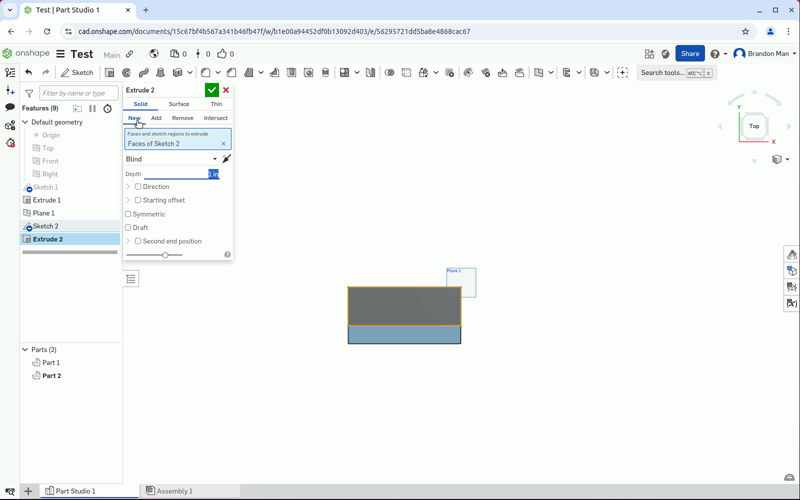
text(3.851)
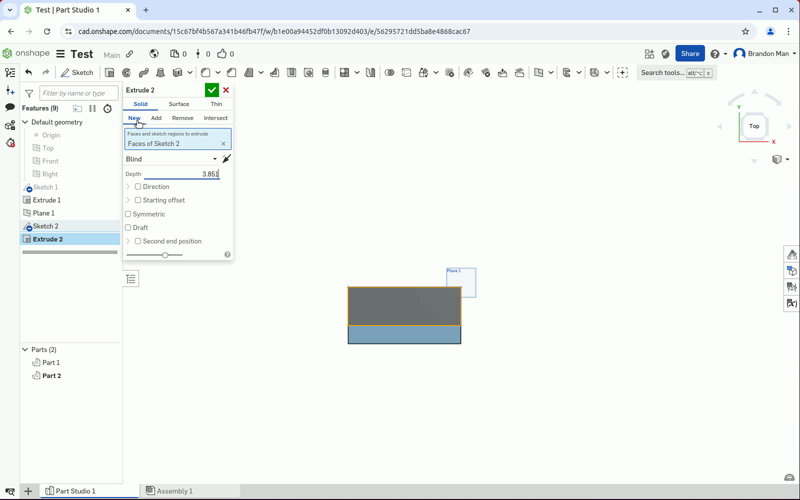
key(enter)
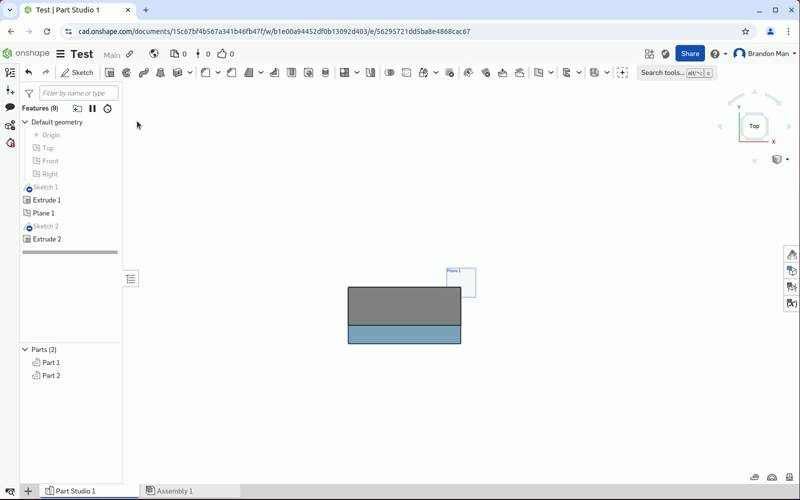
key(shift+h)
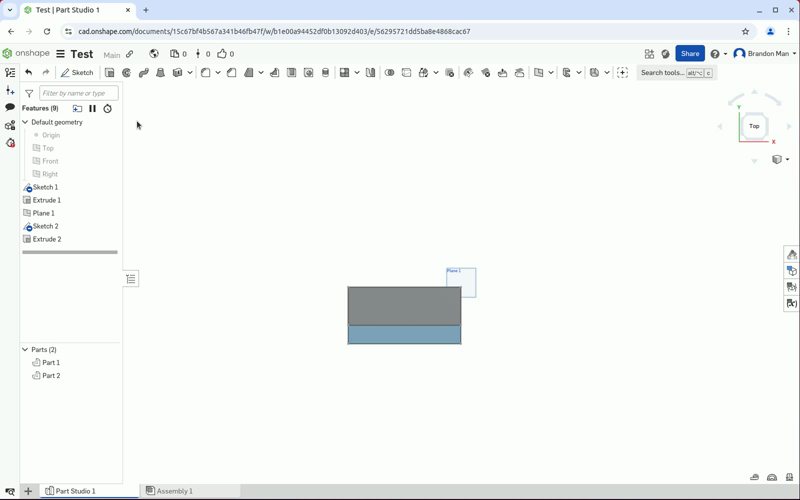
key(shift+h)
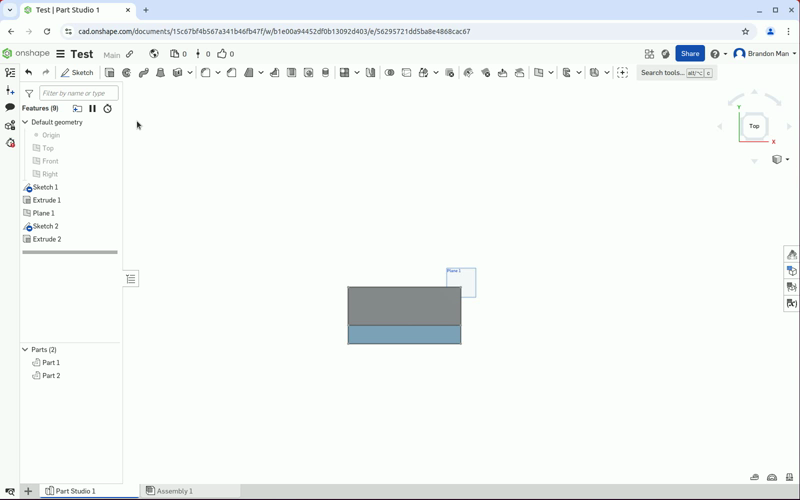
key(shift+7)
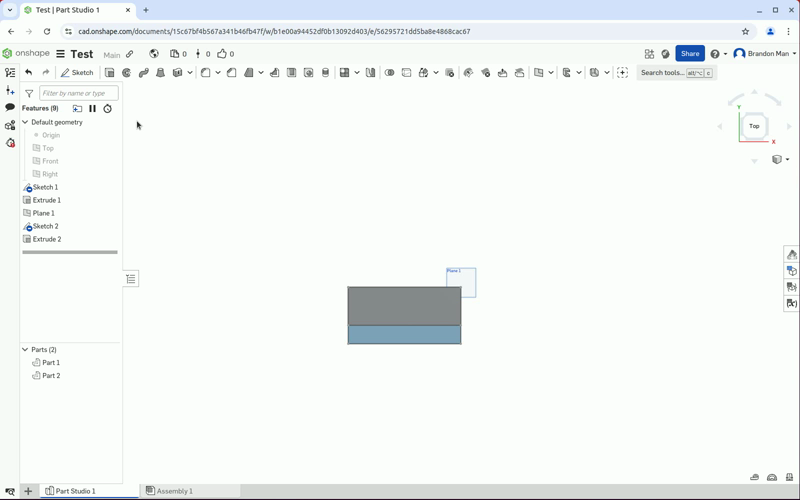
key(up, 3)
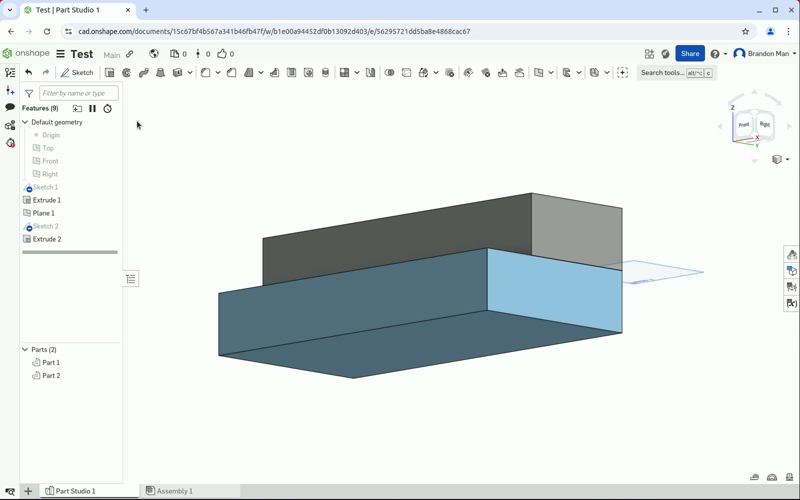
key(left, 3)
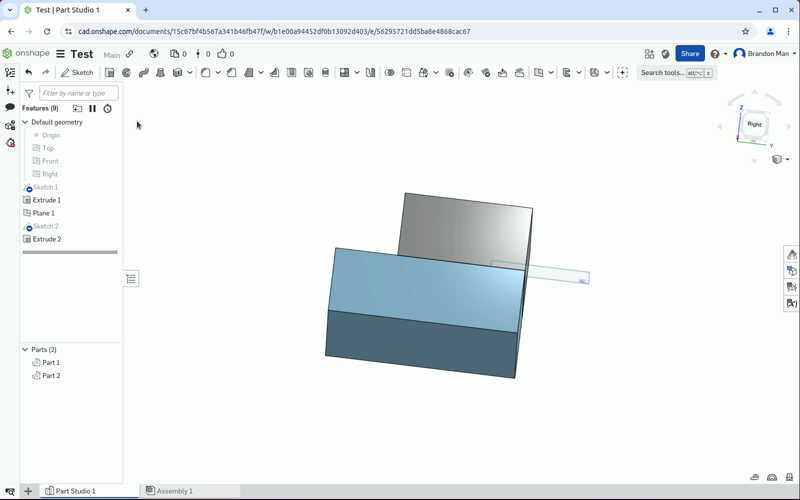
key(right, 3)
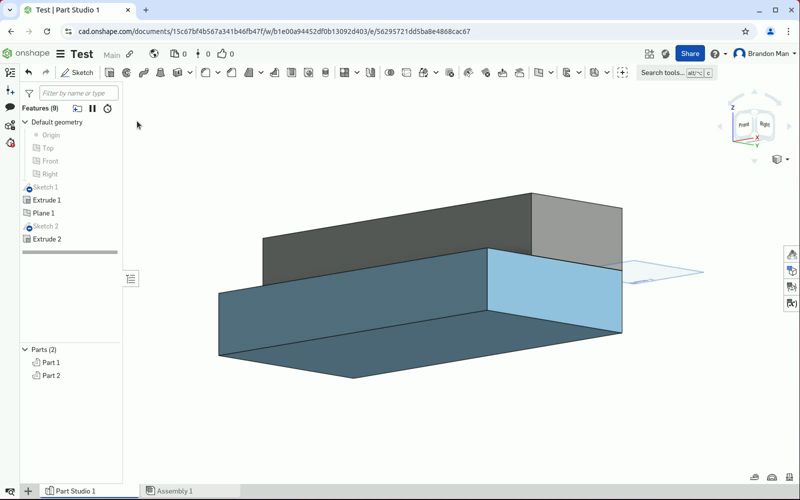
key(down, 3)
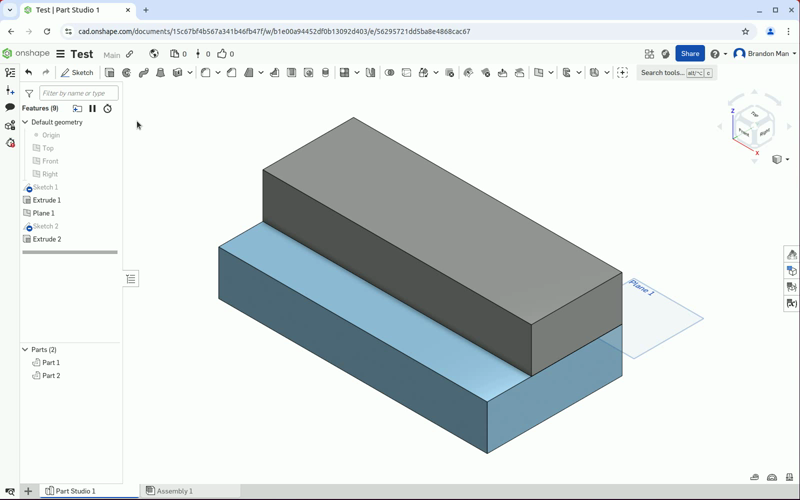
mouse_move(73, 189)
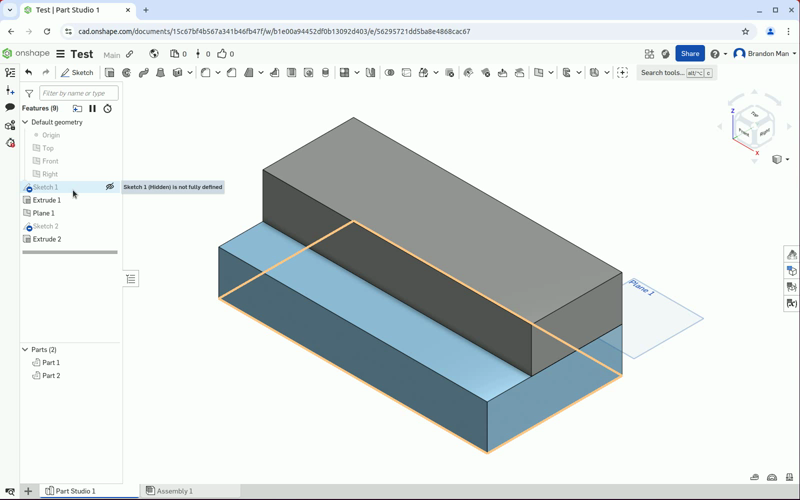
click(73, 189)